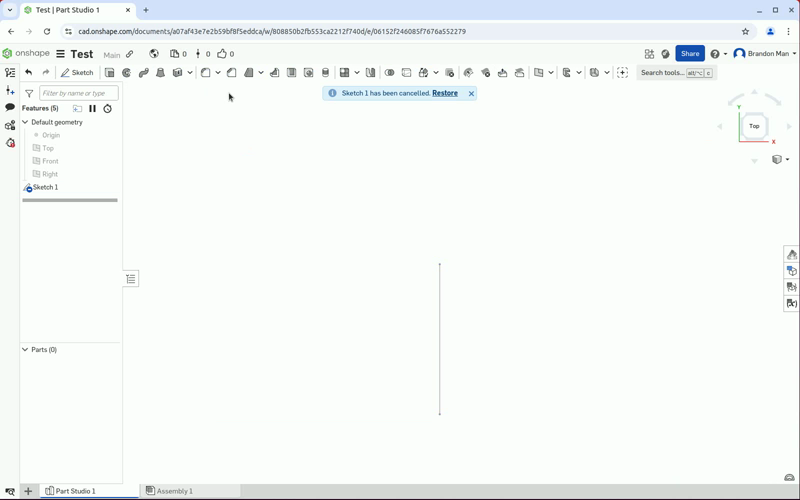
key(shift+h)
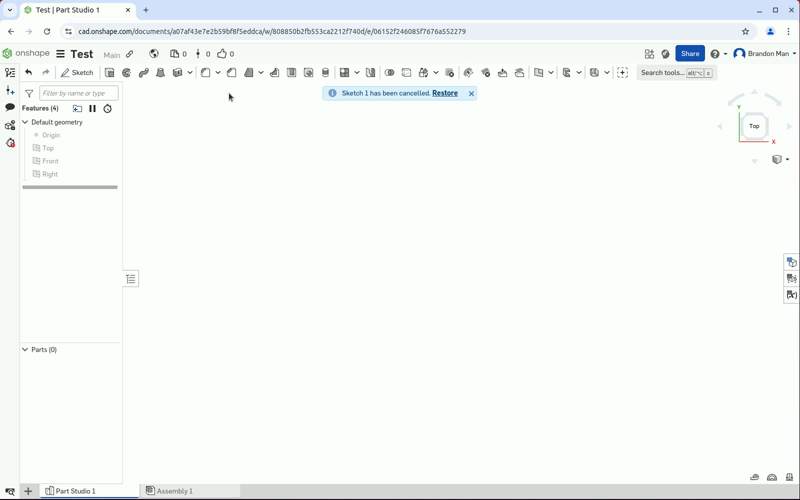
mouse_move(73, 352)
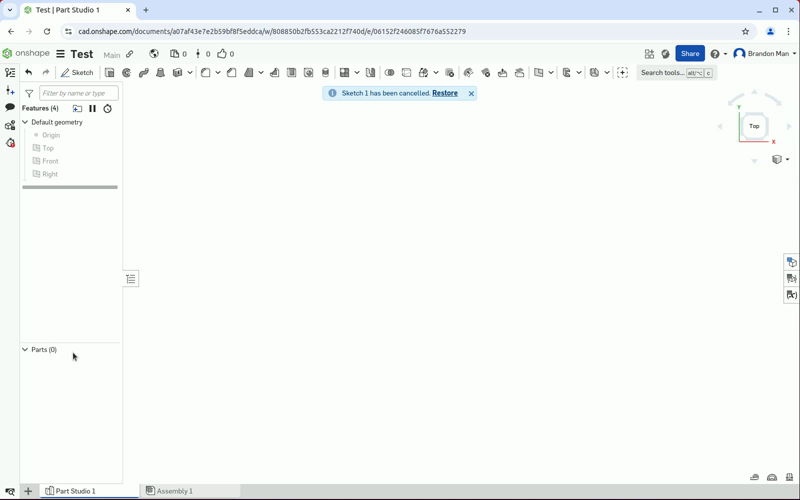
key(y)
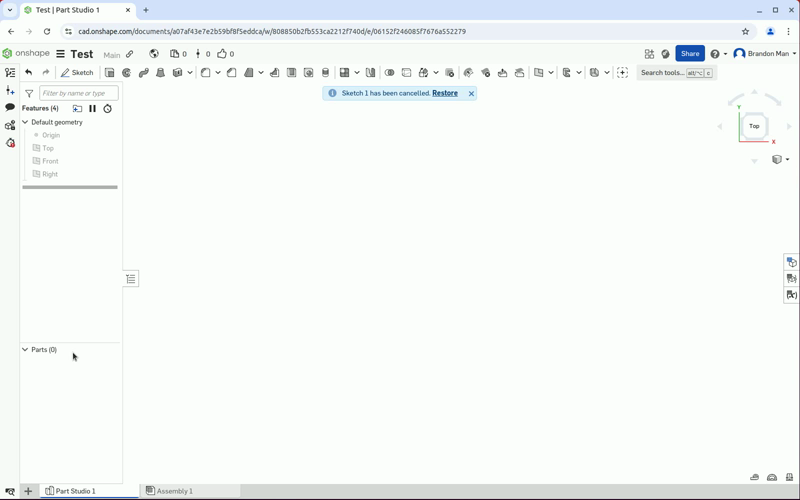
key(shift+p)
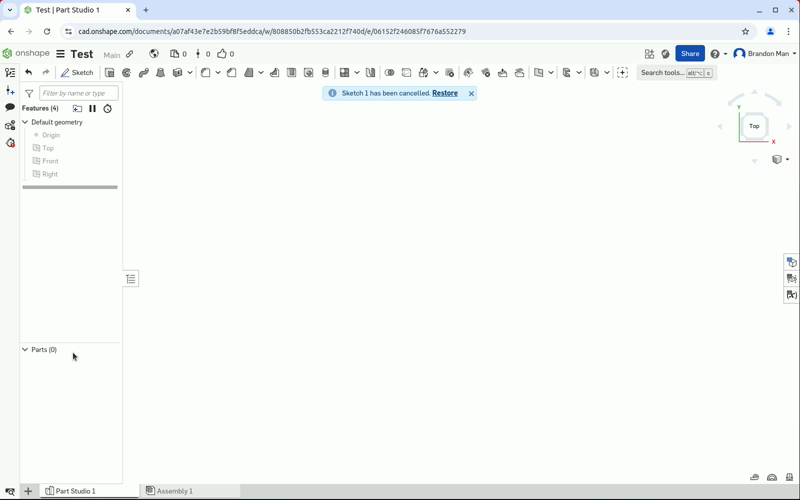
key(space)
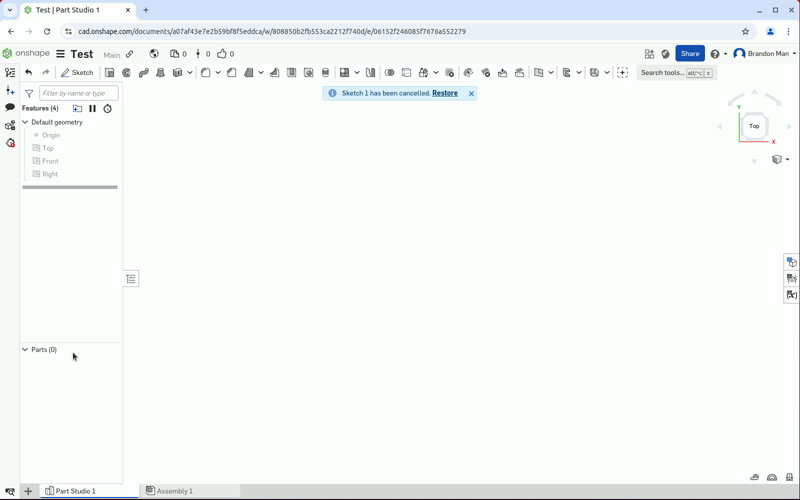
key_down(shift)
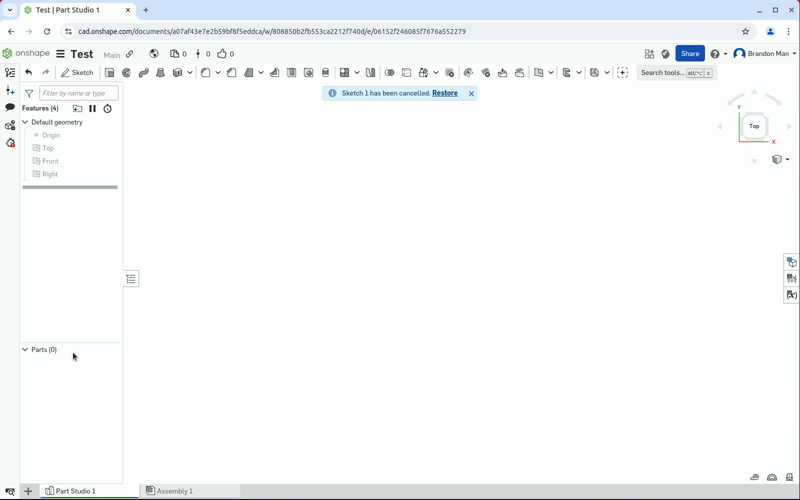
key(up)
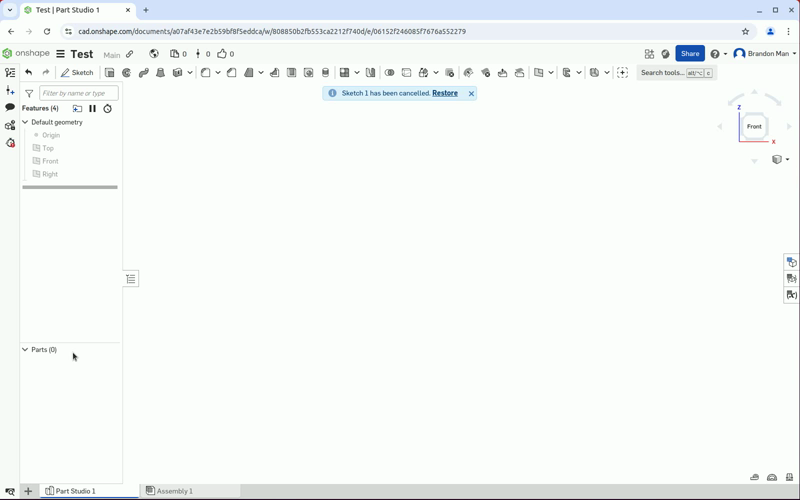
key_up(shift)
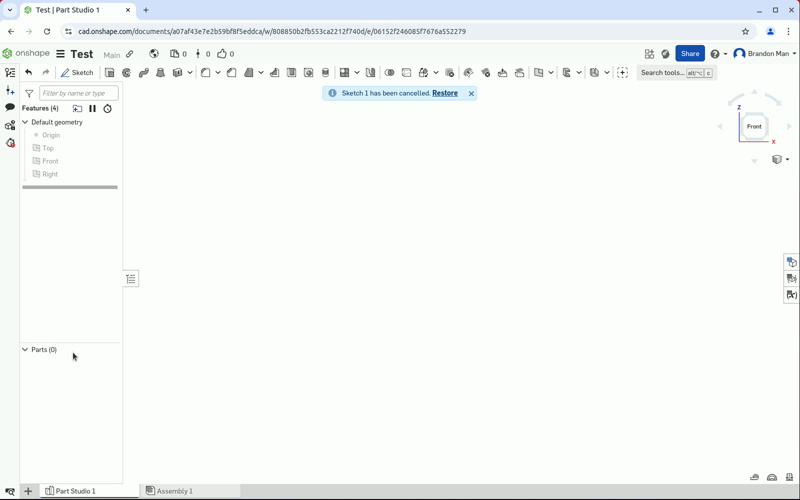
mouse_move(73, 352)
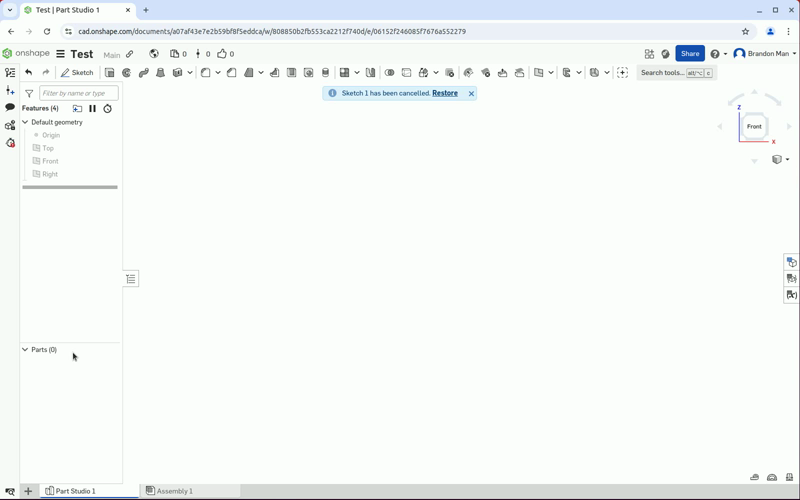
key(shift+y)
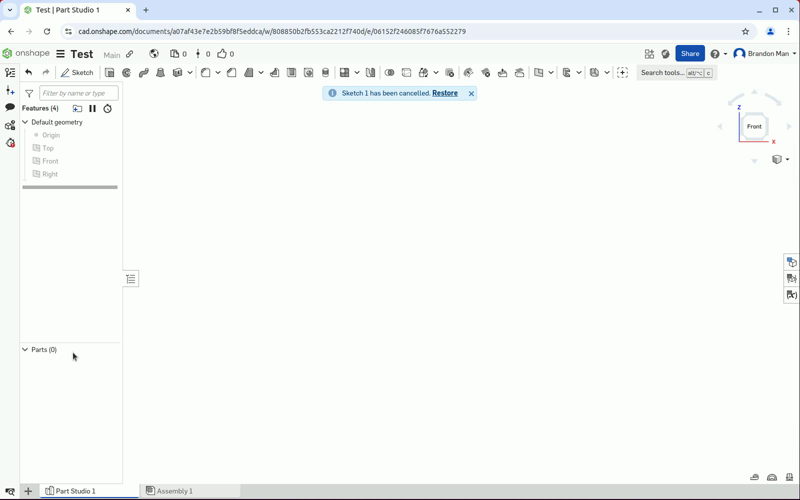
key(shift+s)
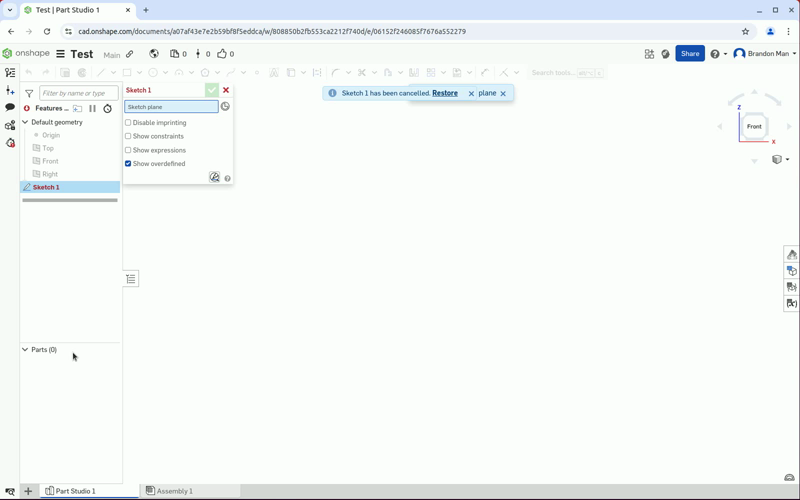
mouse_move(73, 163)
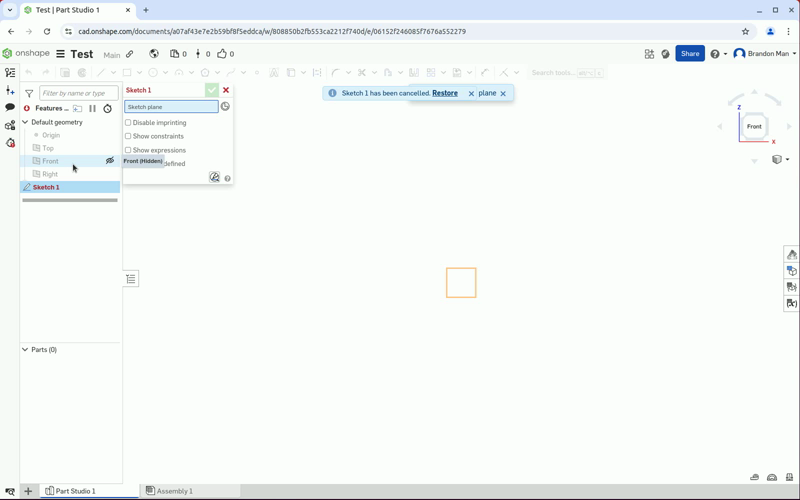
click(73, 163)
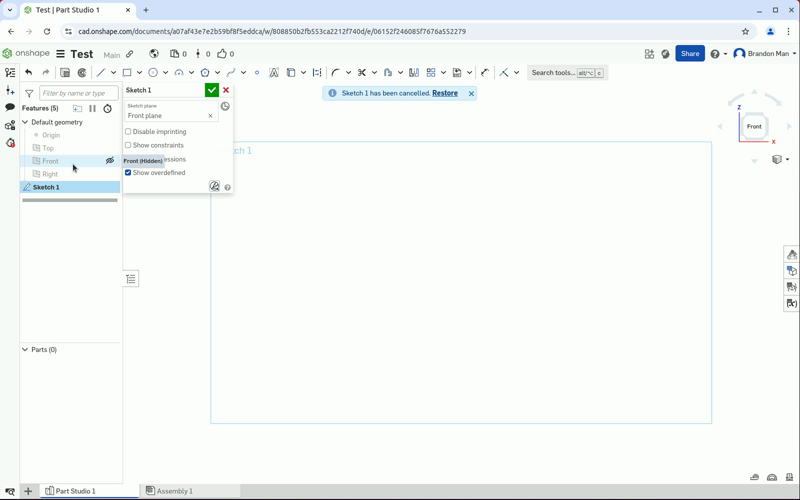
mouse_move(73, 352)
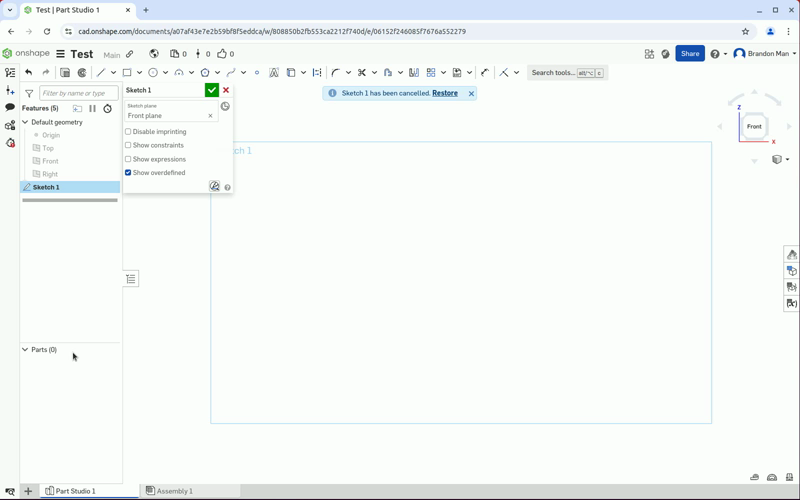
key(y)
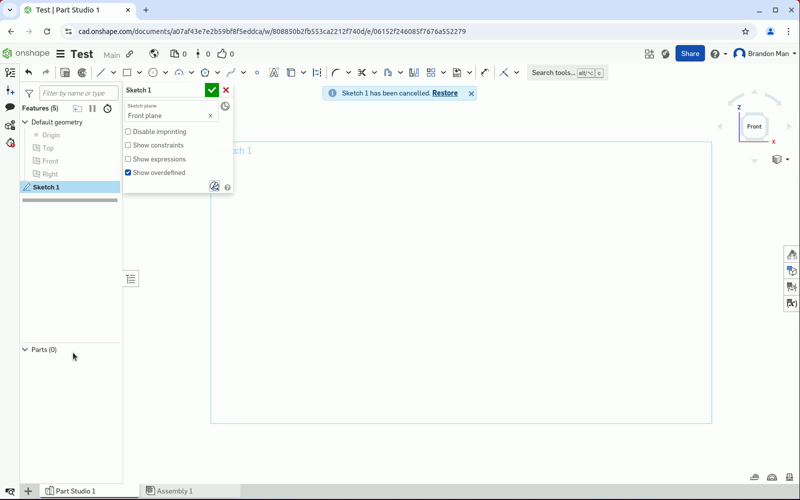
key(c)
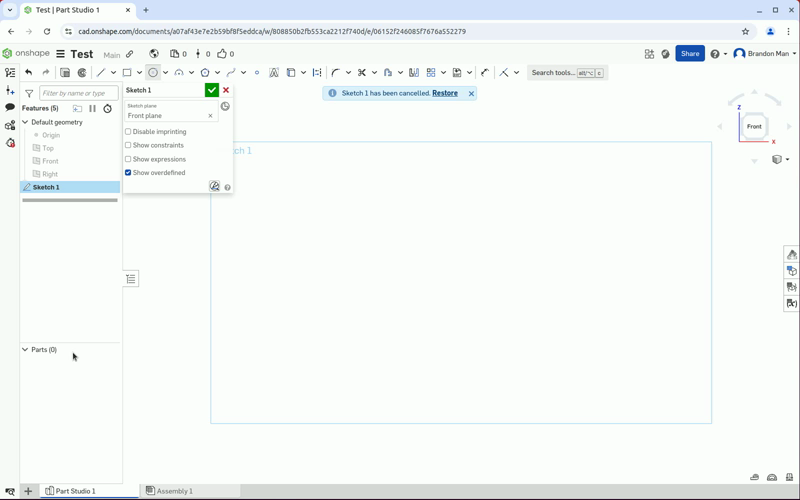
key_down(shift)
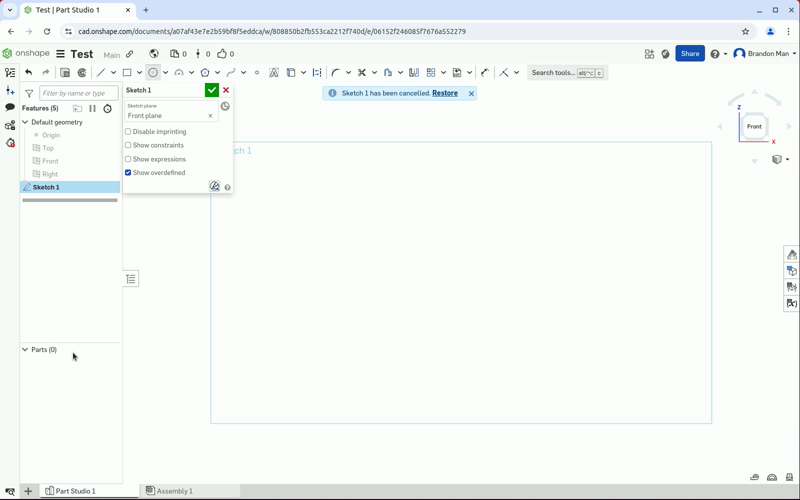
mouse_move(461, 282)
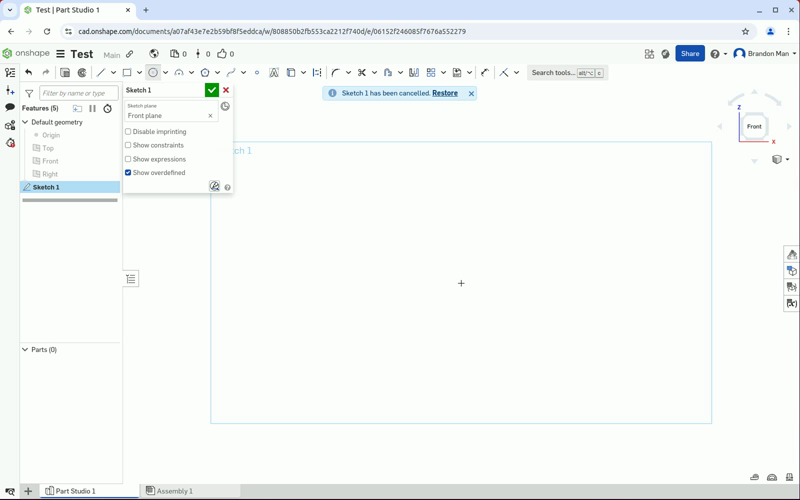
click(461, 282)
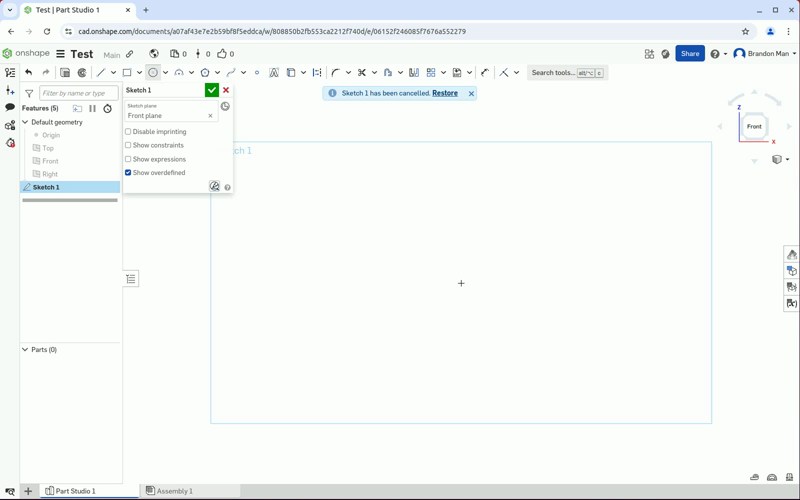
key_up(shift)
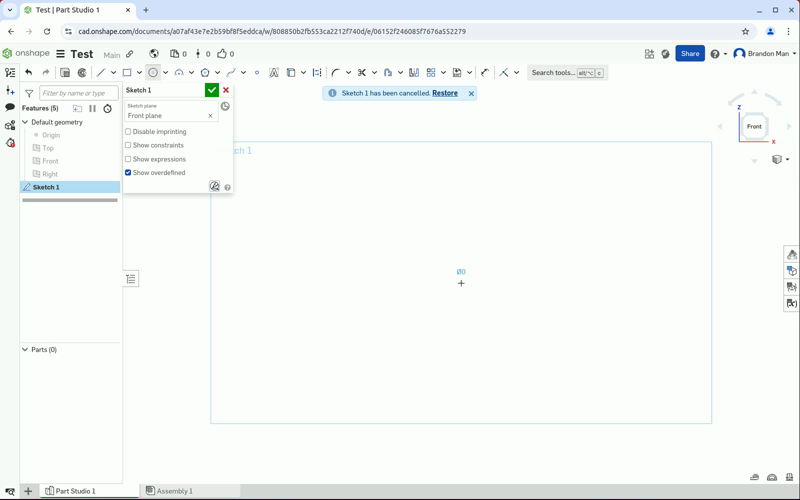
mouse_move(512, 282)
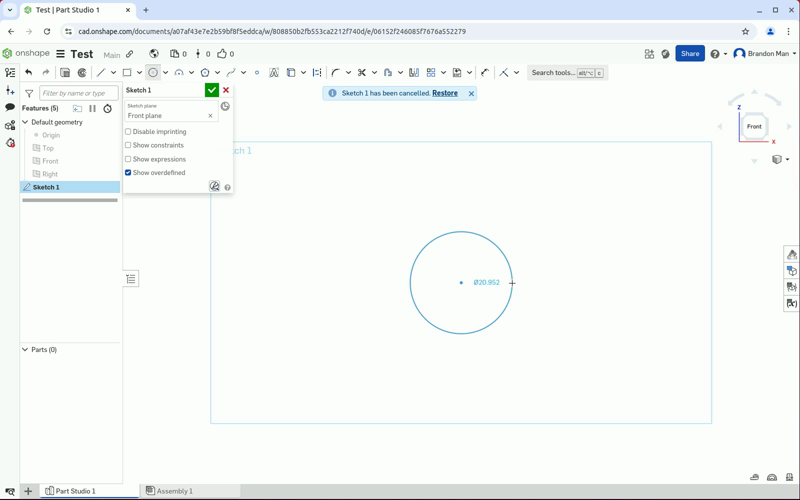
click(512, 282)
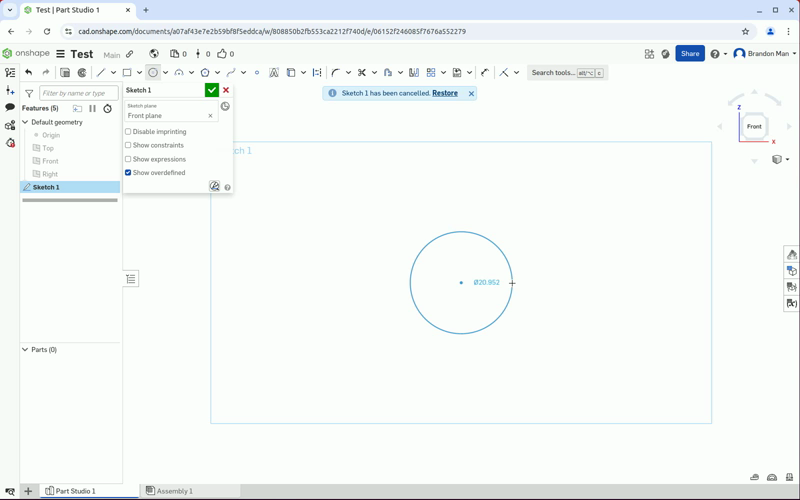
key(esc)
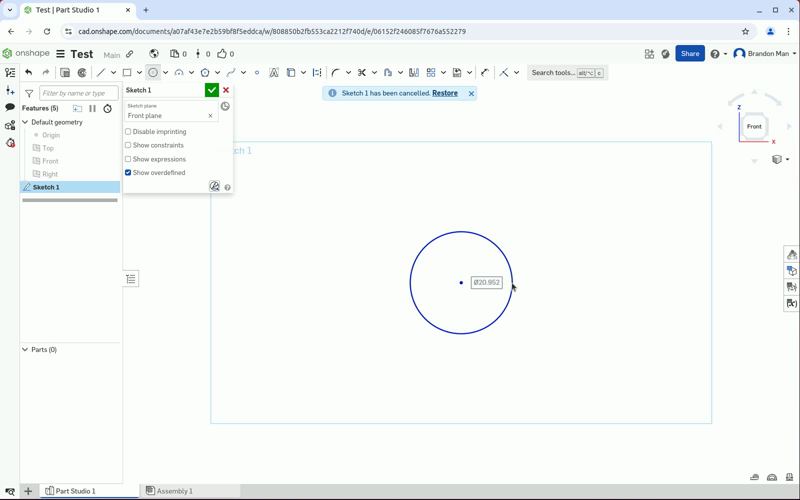
key(c)
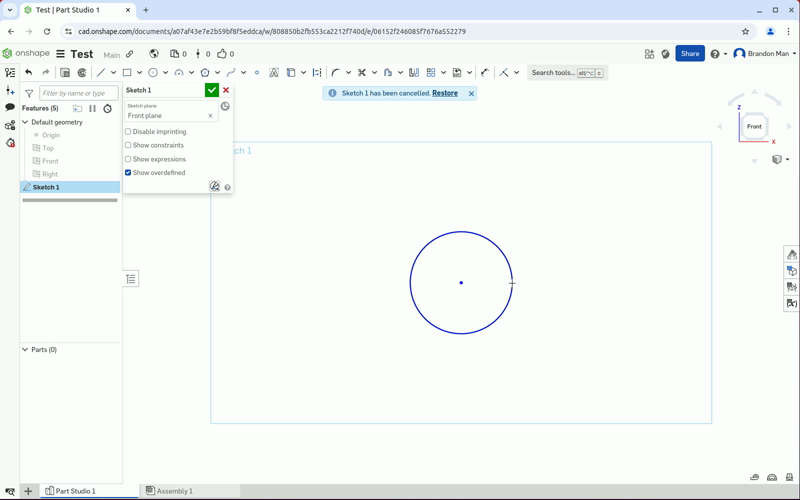
key_down(shift)
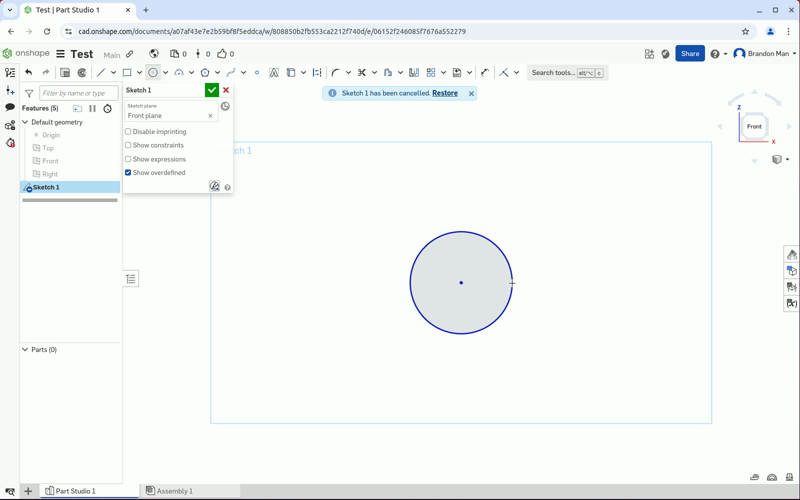
mouse_move(461, 282)
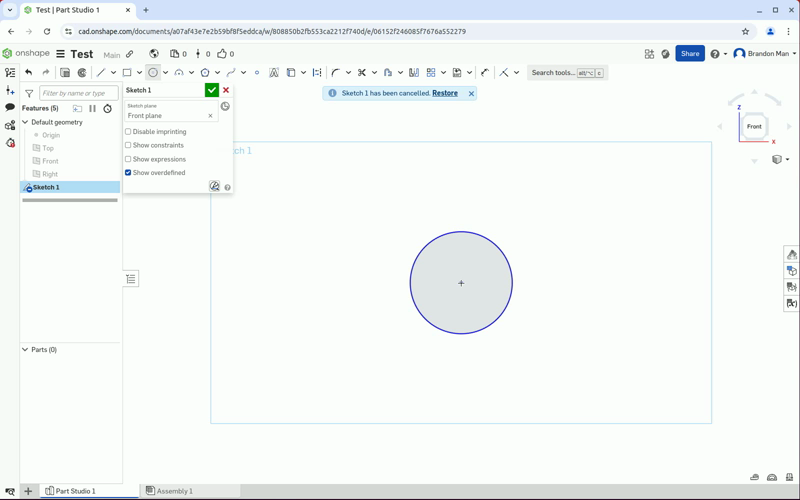
click(461, 282)
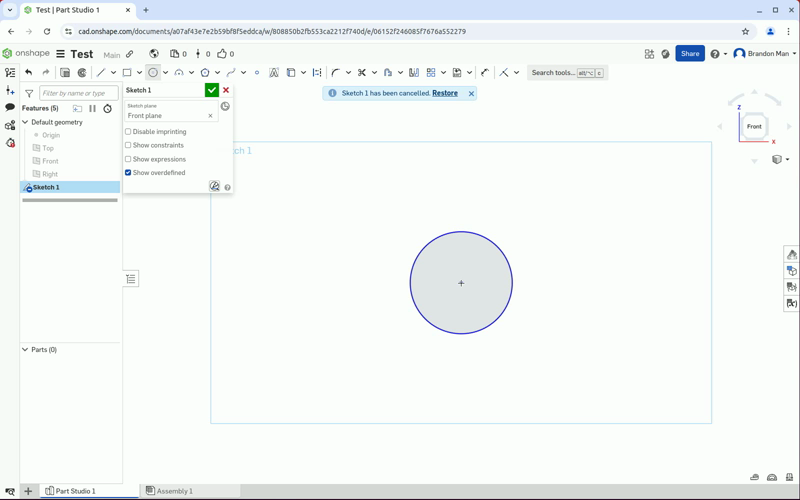
key_up(shift)
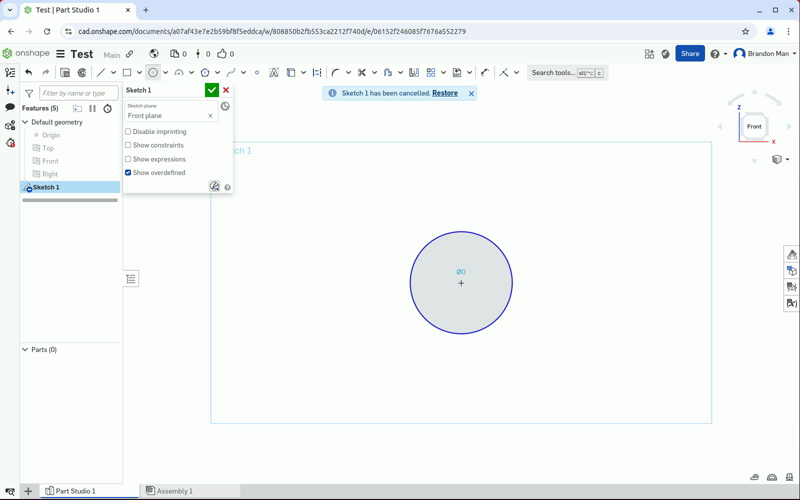
mouse_move(504, 282)
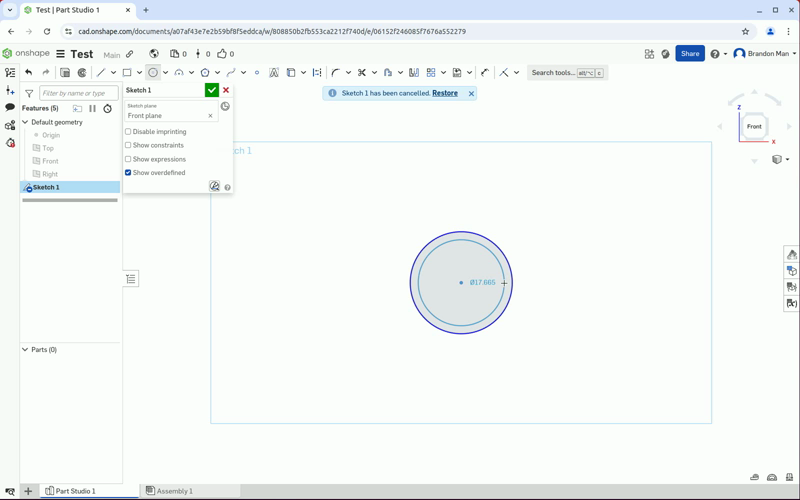
click(504, 282)
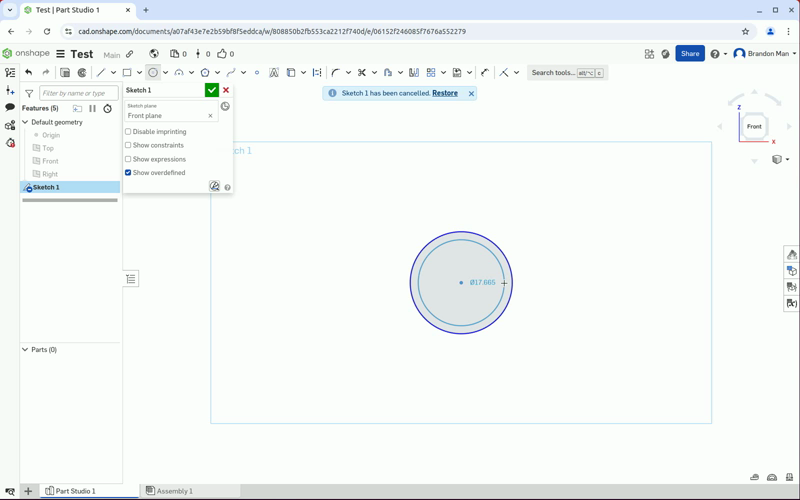
key(esc)
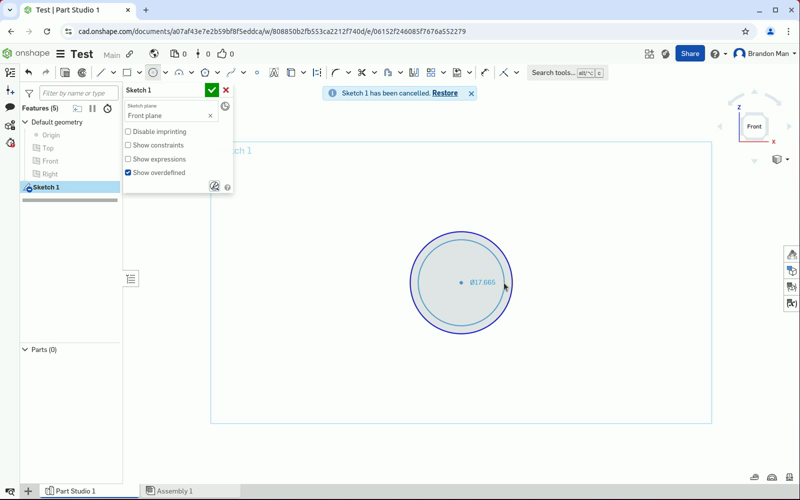
mouse_move(501, 309)
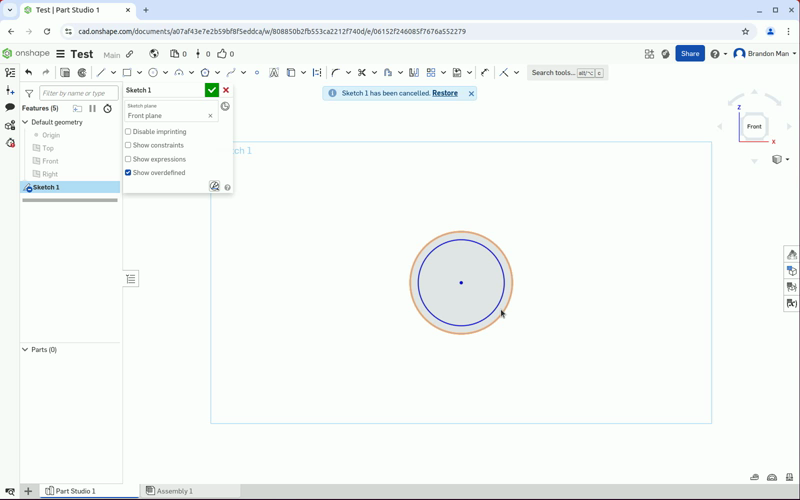
click(501, 309)
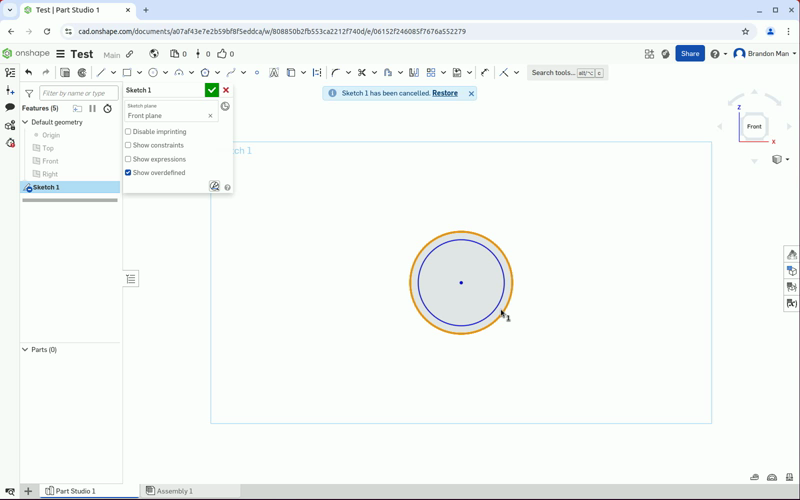
mouse_move(73, 352)
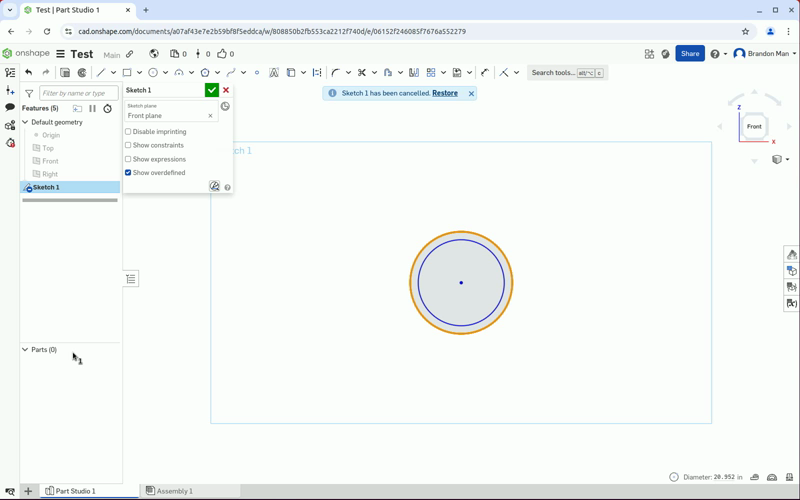
key(shift+y)
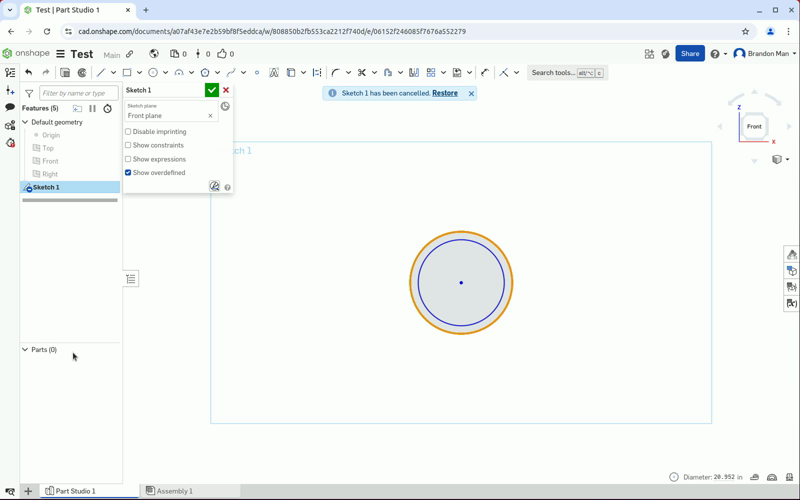
key(shift+e)
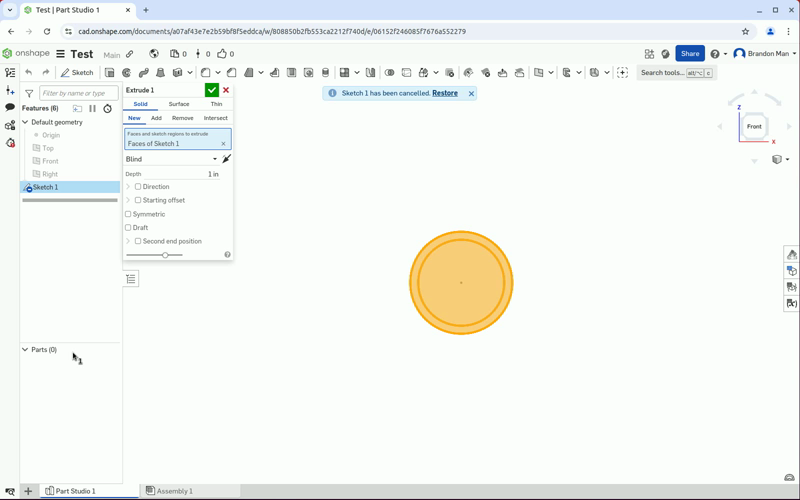
mouse_move(143, 106)
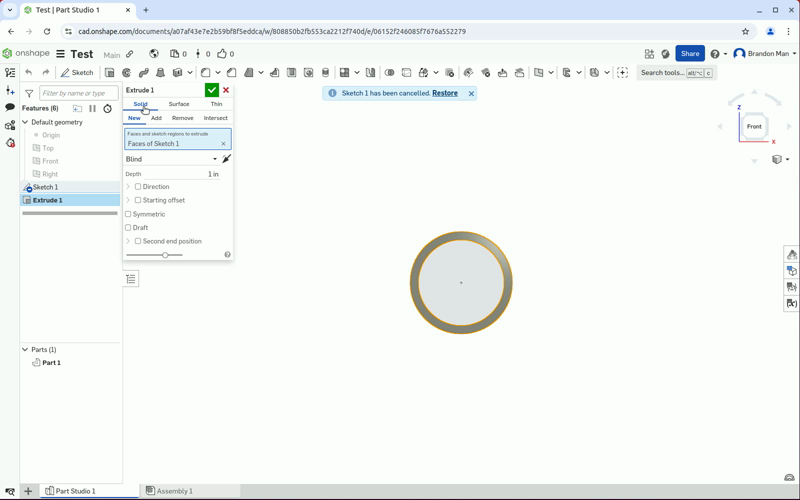
click(143, 106)
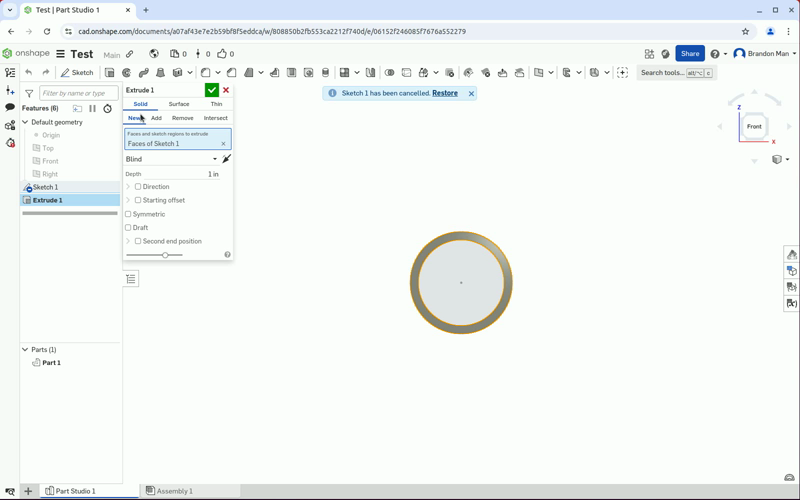
mouse_move(137, 120)
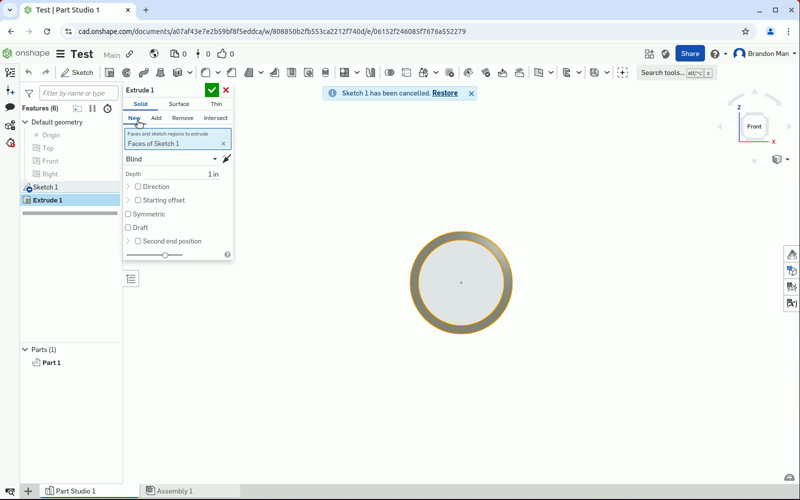
click(137, 120)
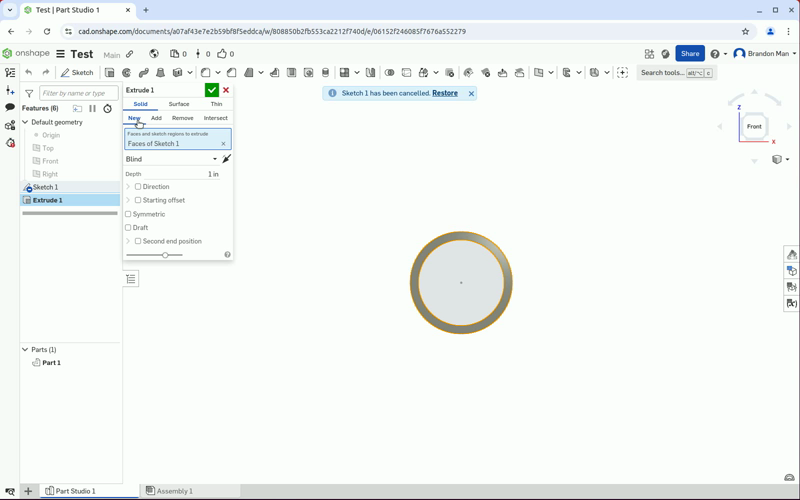
key(tab, 4)
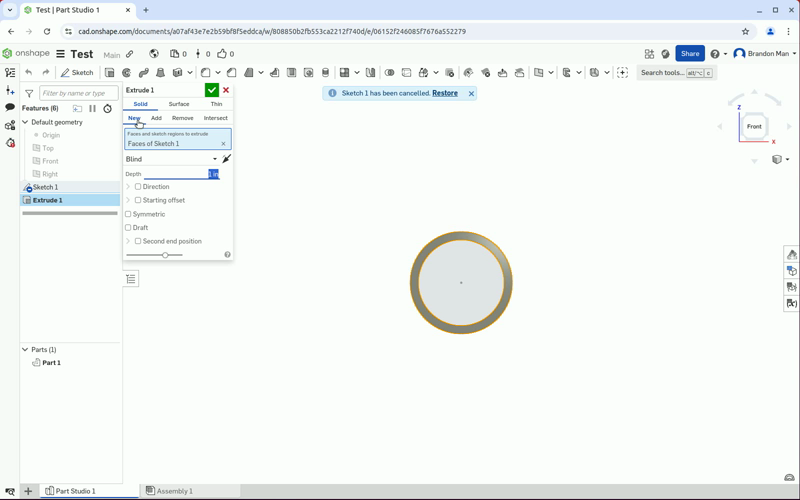
text(23.108)
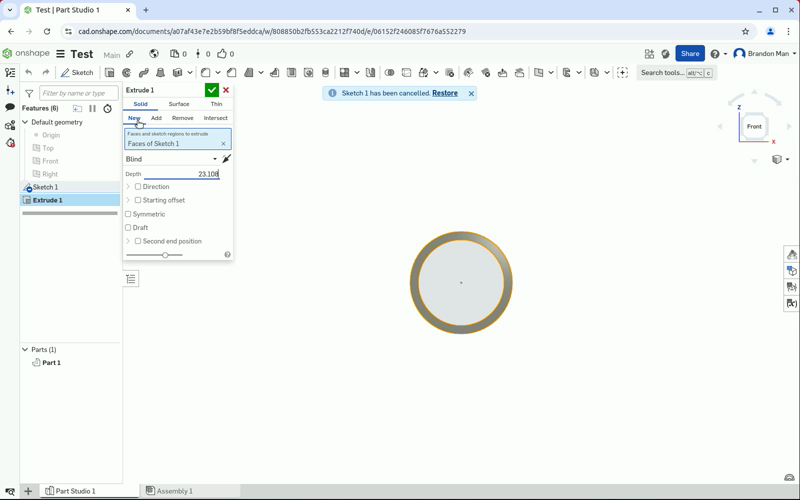
key(enter)
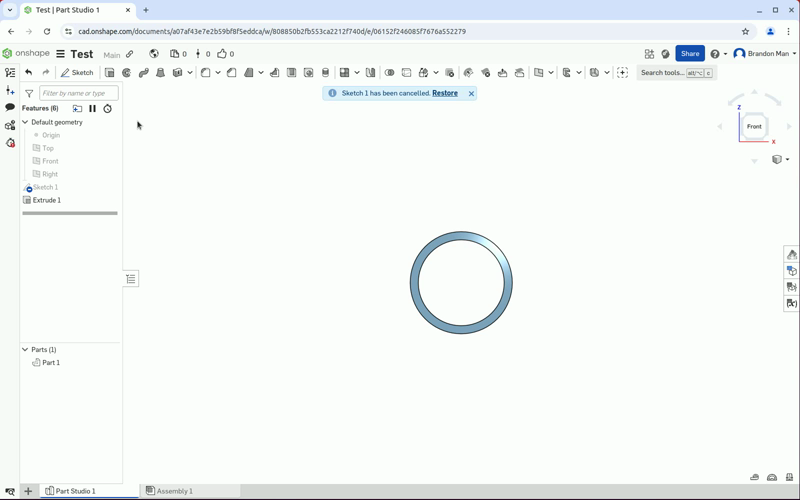
key(shift+h)
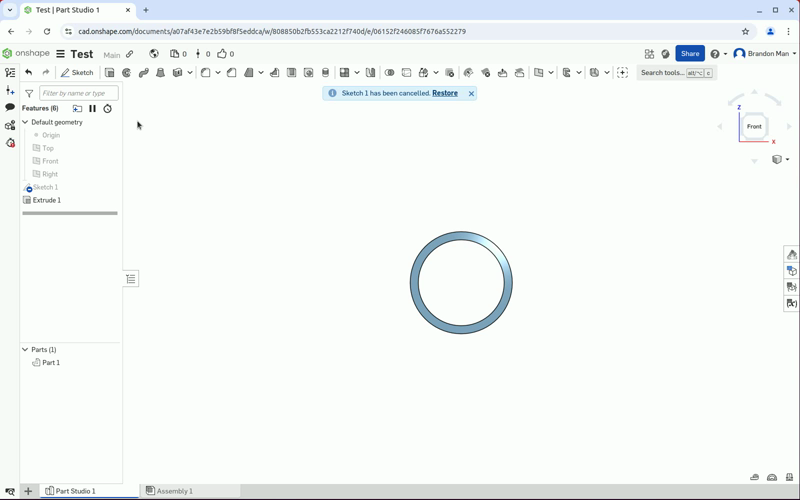
key(shift+h)
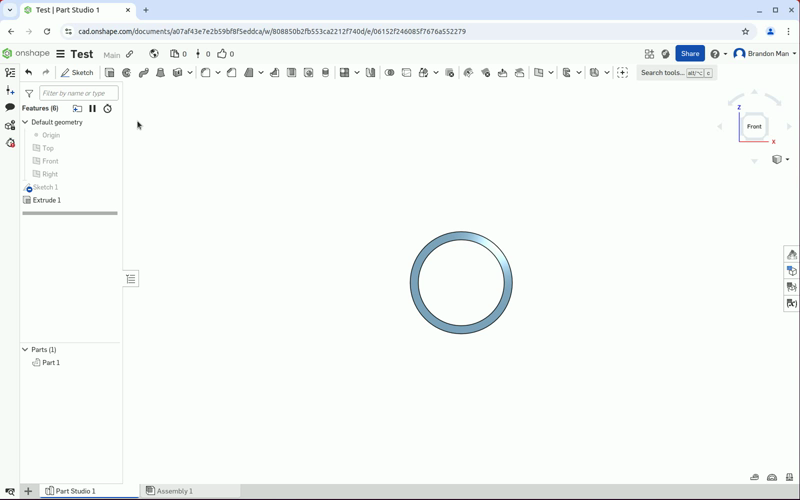
mouse_move(73, 189)
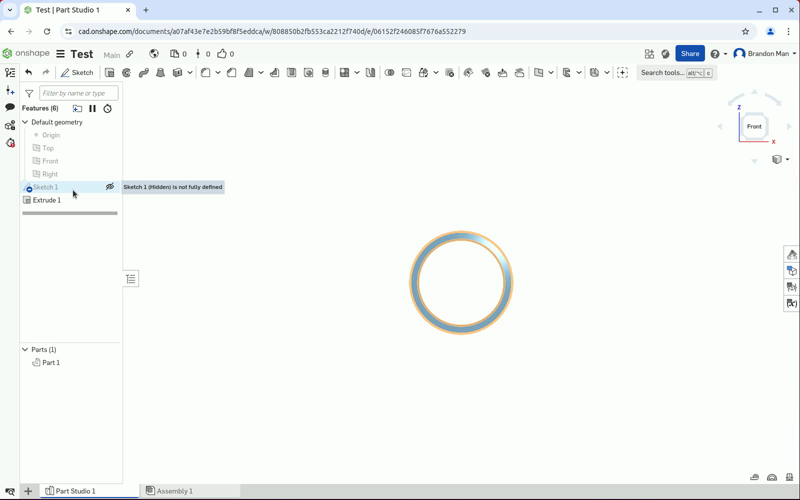
click(73, 189)
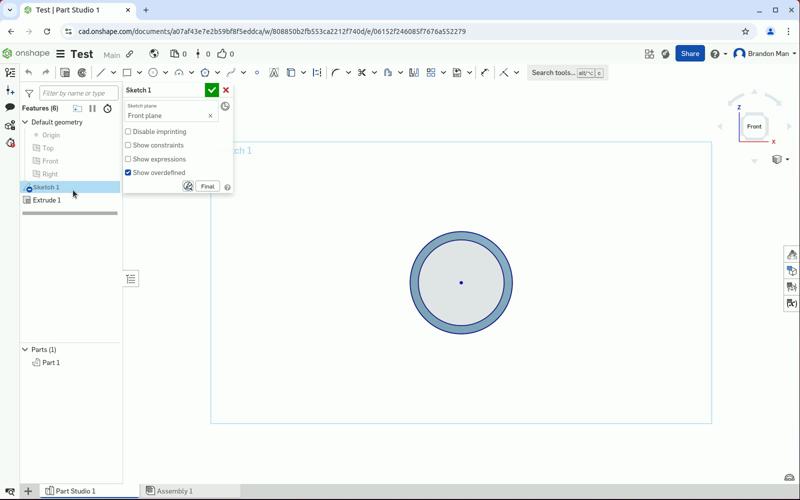
mouse_move(229, 92)
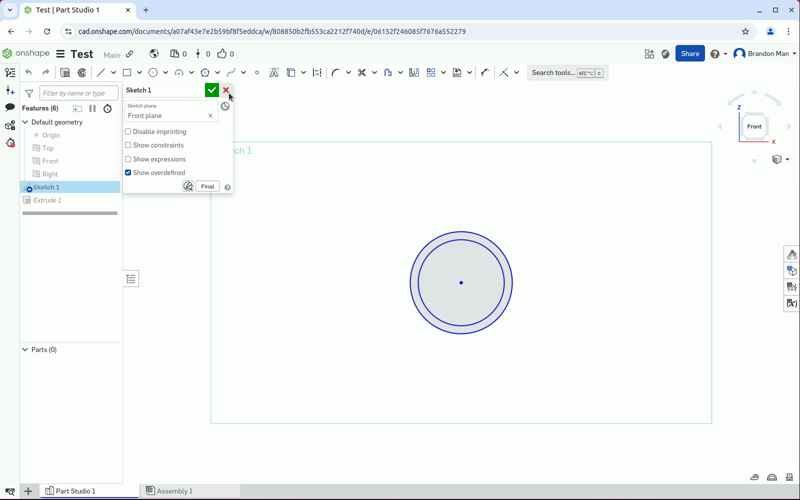
click(229, 92)
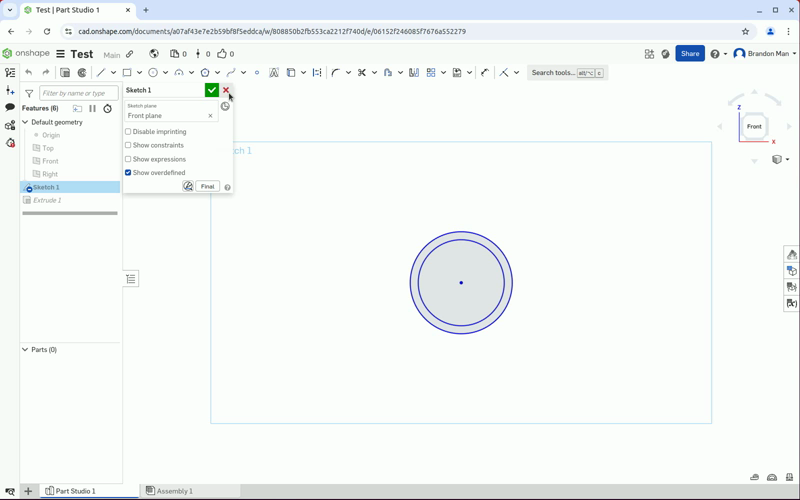
key(shift+s)
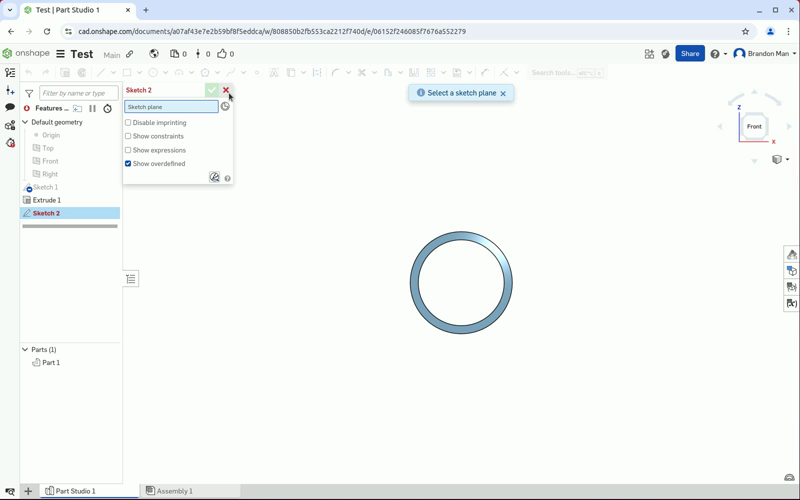
mouse_move(73, 163)
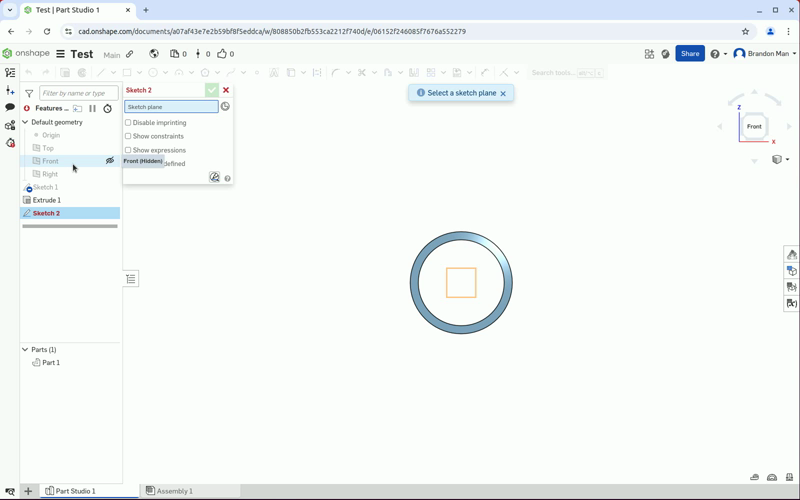
click(73, 163)
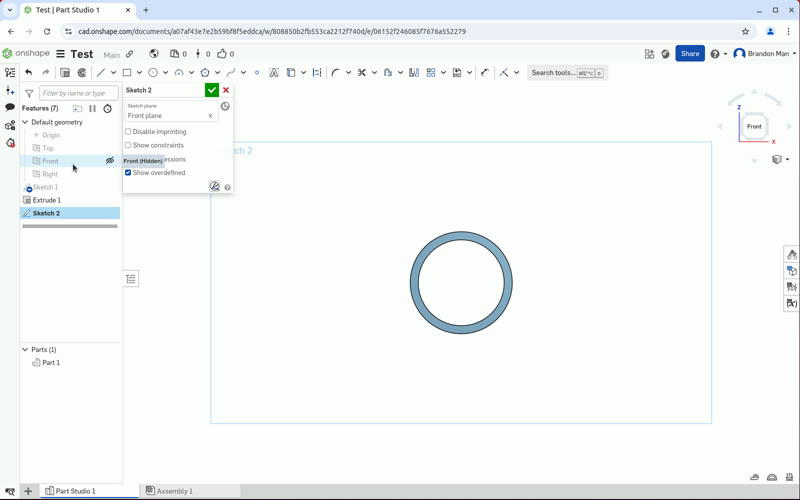
mouse_move(73, 352)
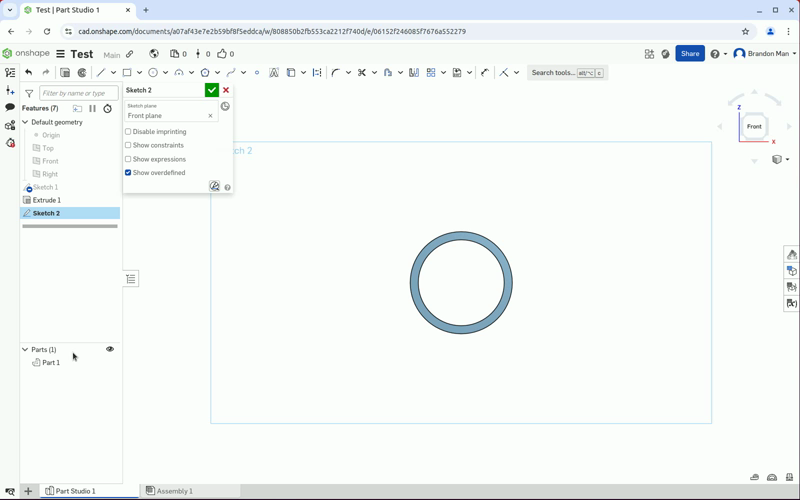
key(y)
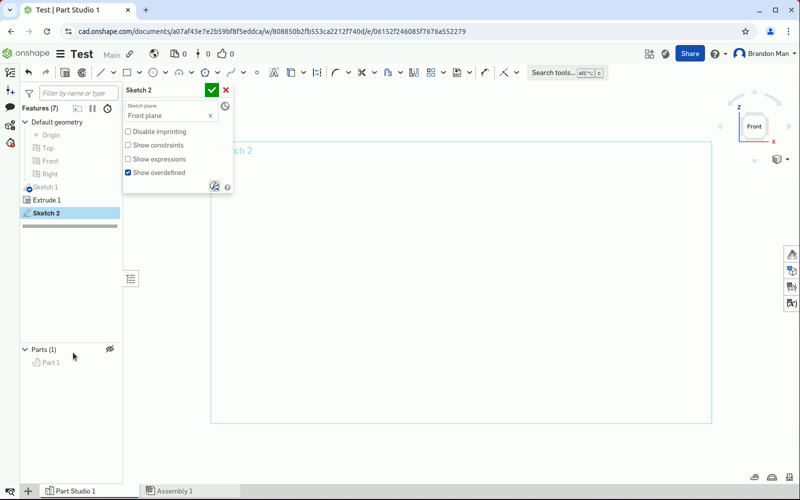
key(c)
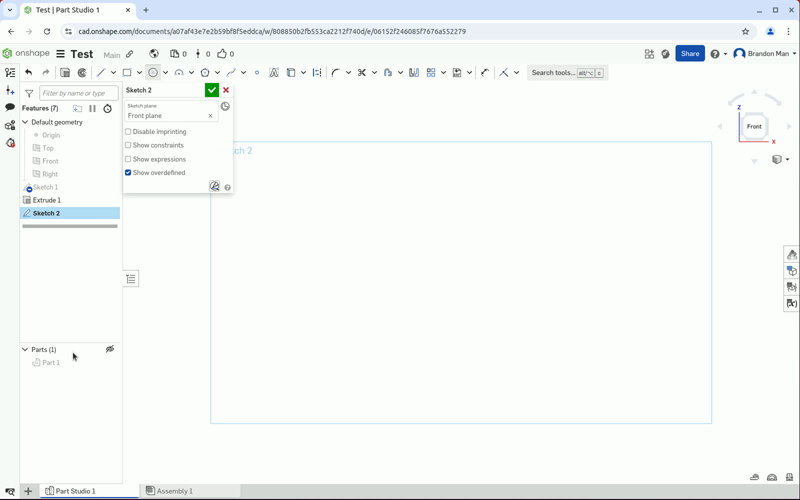
key_down(shift)
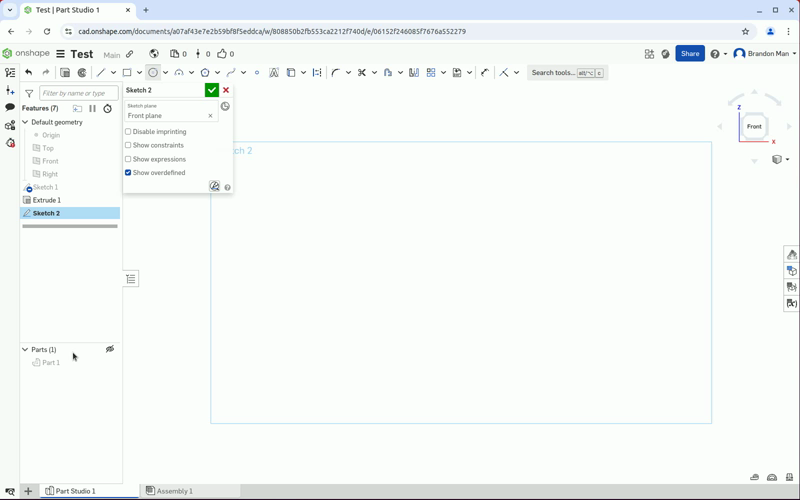
mouse_move(461, 282)
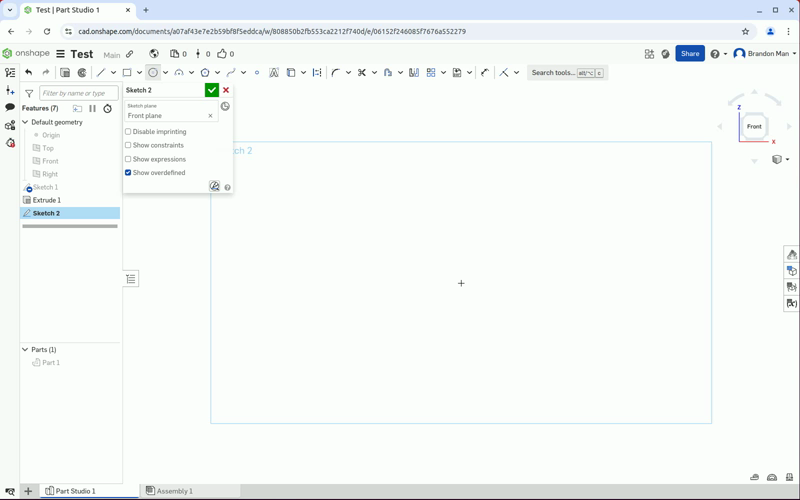
click(461, 282)
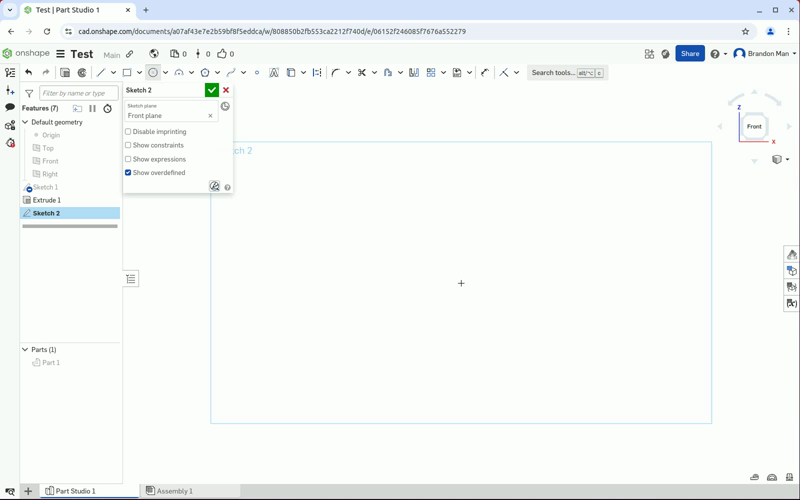
key_up(shift)
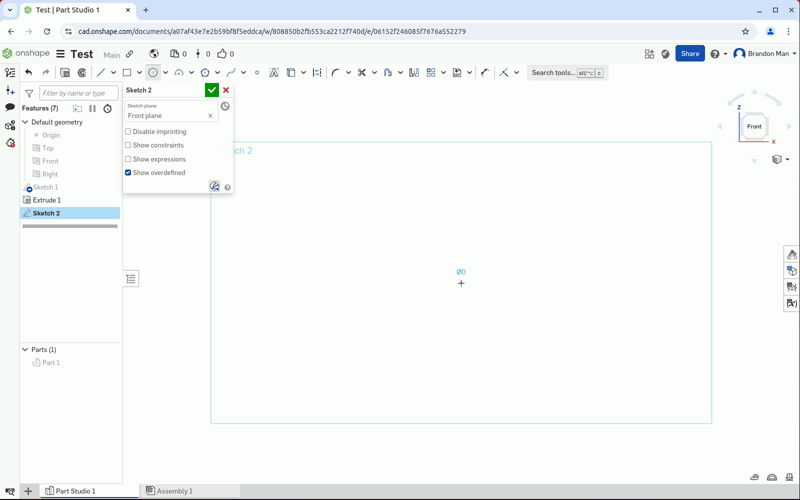
mouse_move(512, 282)
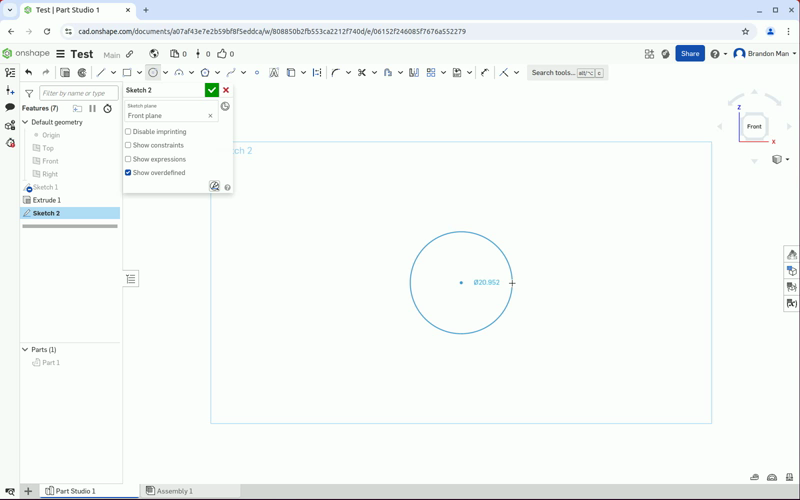
click(512, 282)
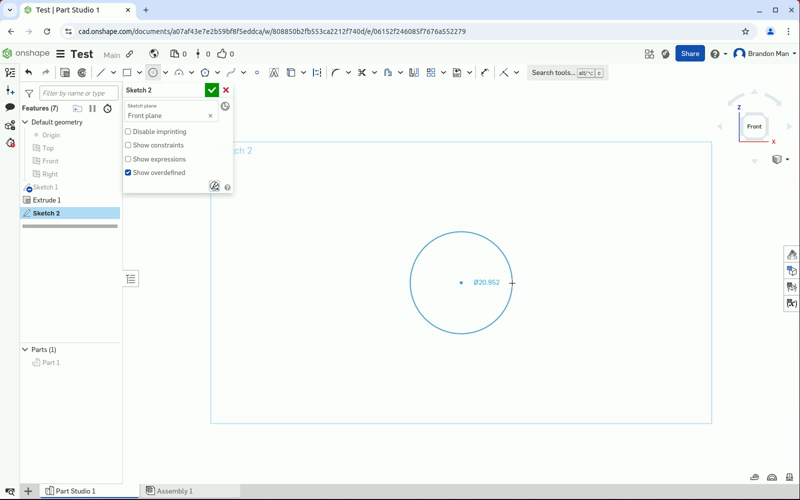
key(esc)
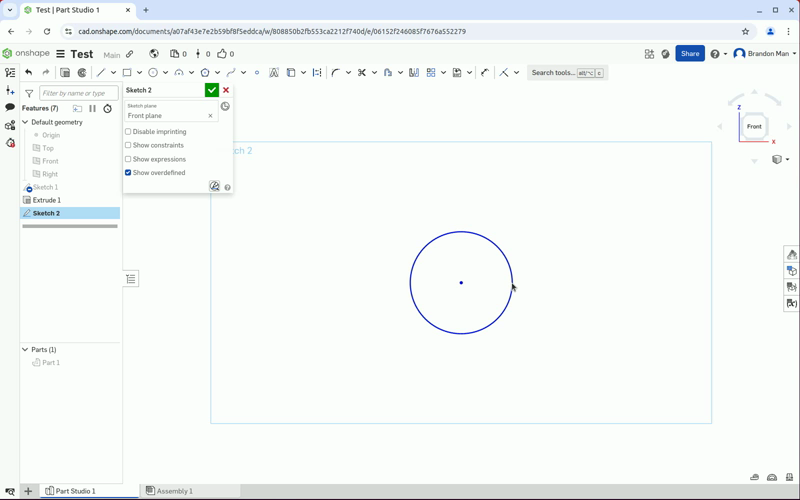
key(c)
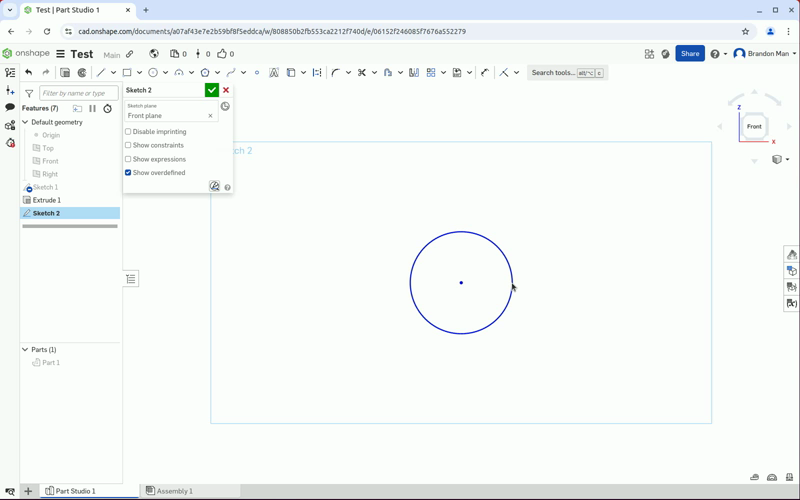
key_down(shift)
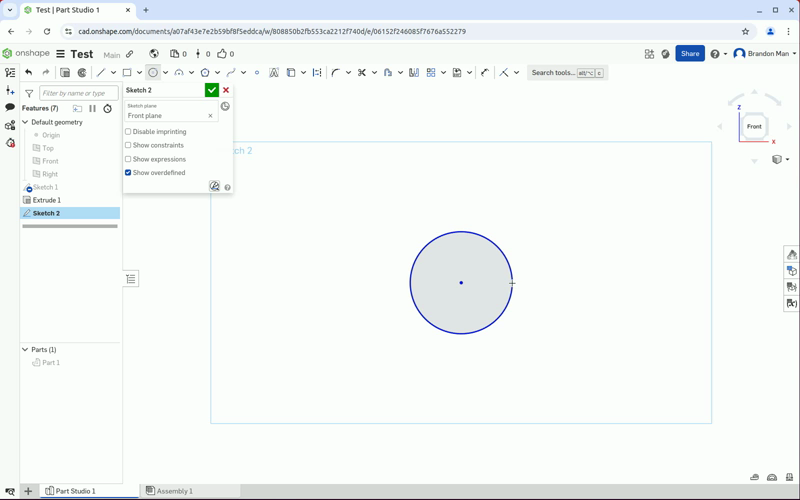
mouse_move(461, 282)
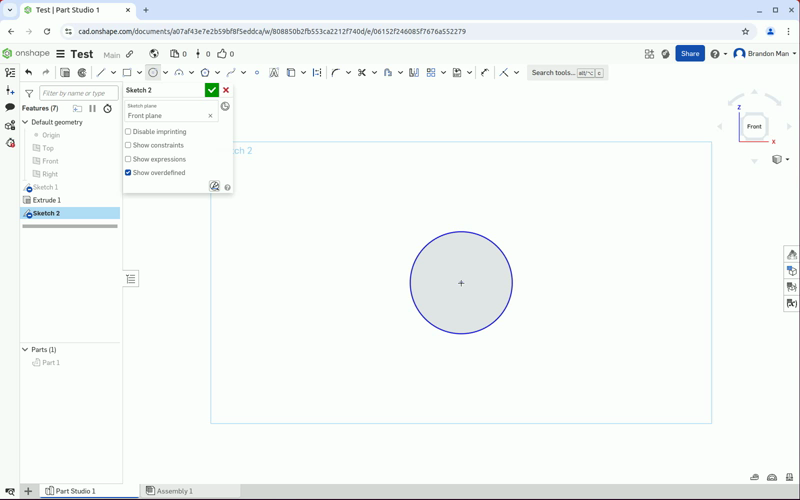
click(461, 282)
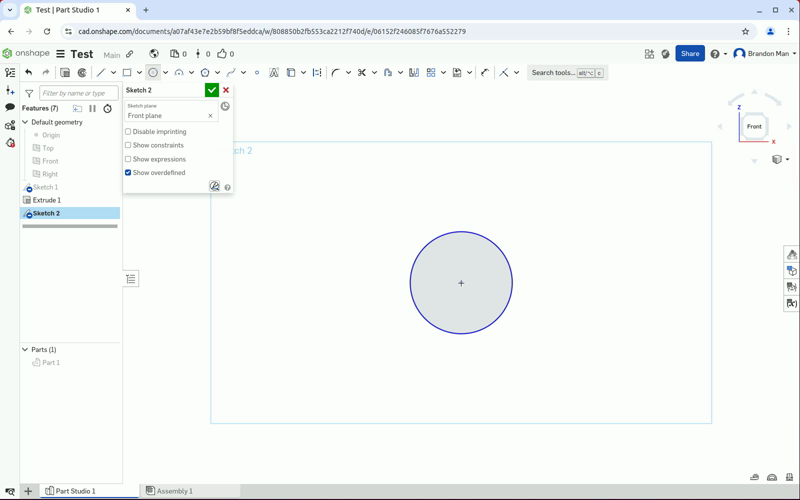
key_up(shift)
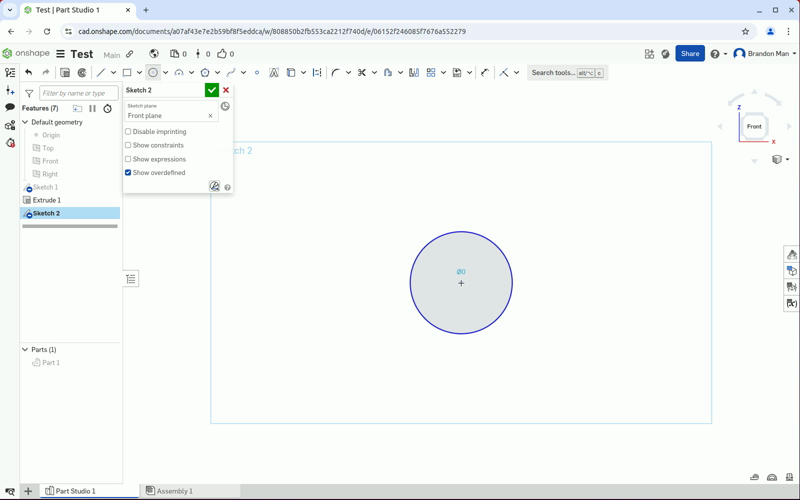
mouse_move(504, 282)
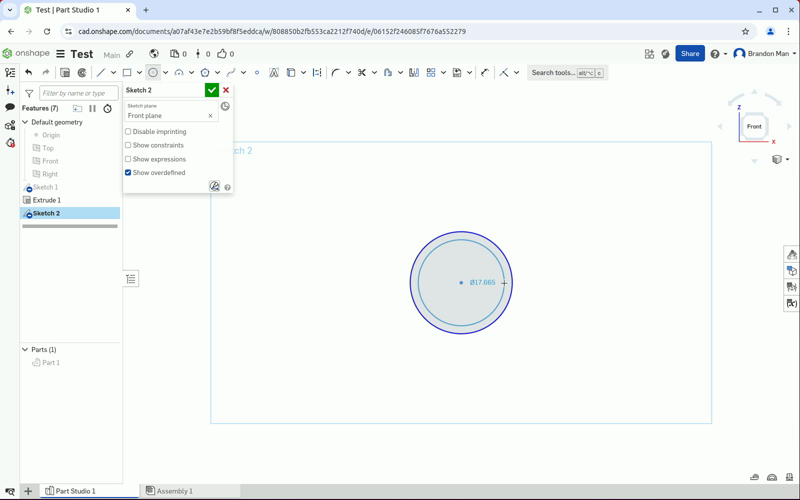
click(504, 282)
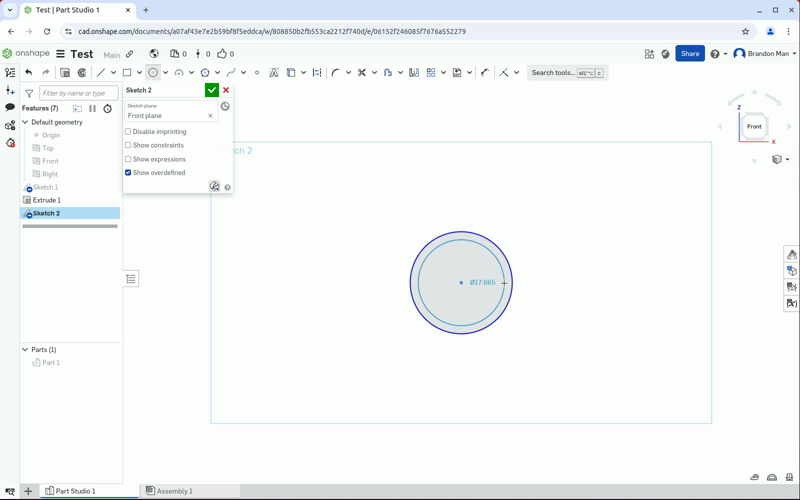
key(esc)
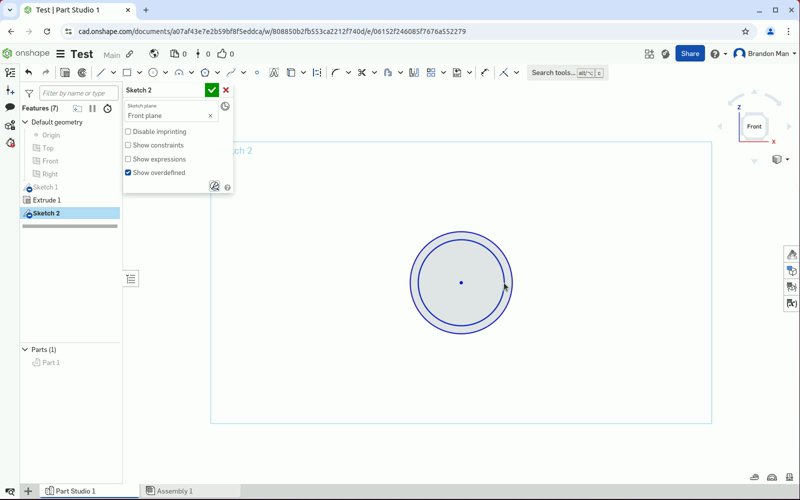
mouse_move(509, 278)
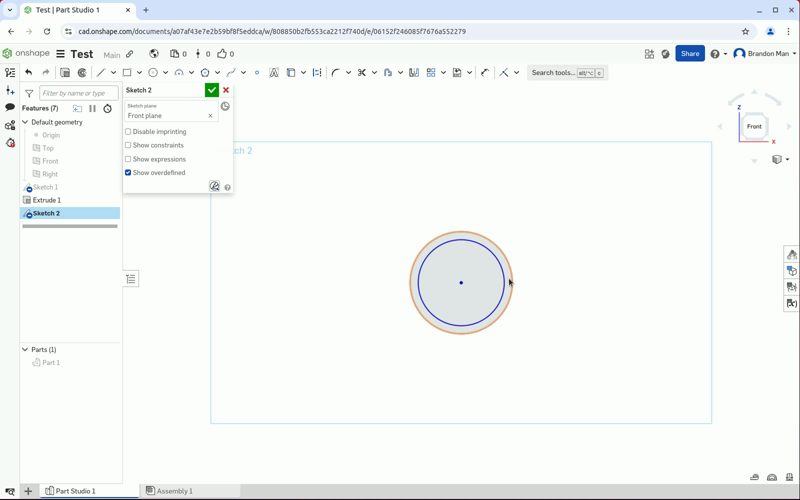
click(509, 278)
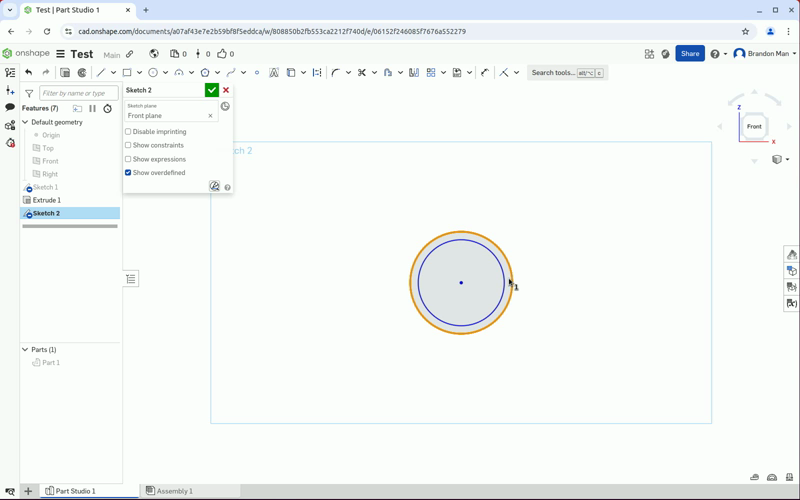
mouse_move(73, 352)
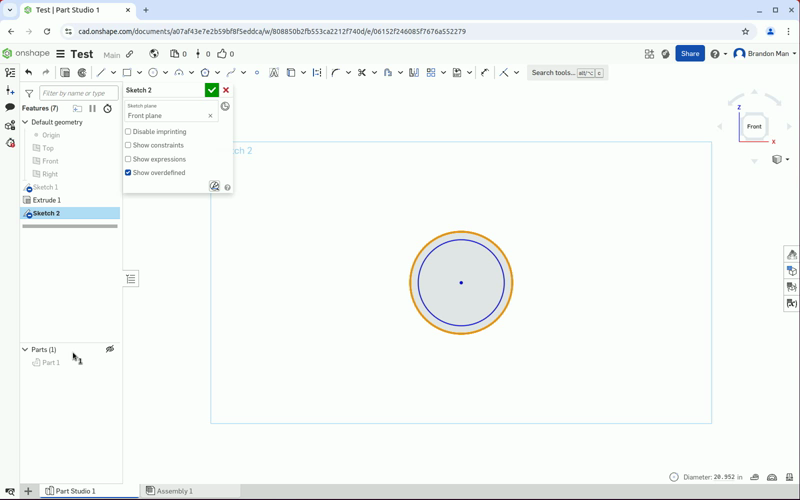
key(shift+y)
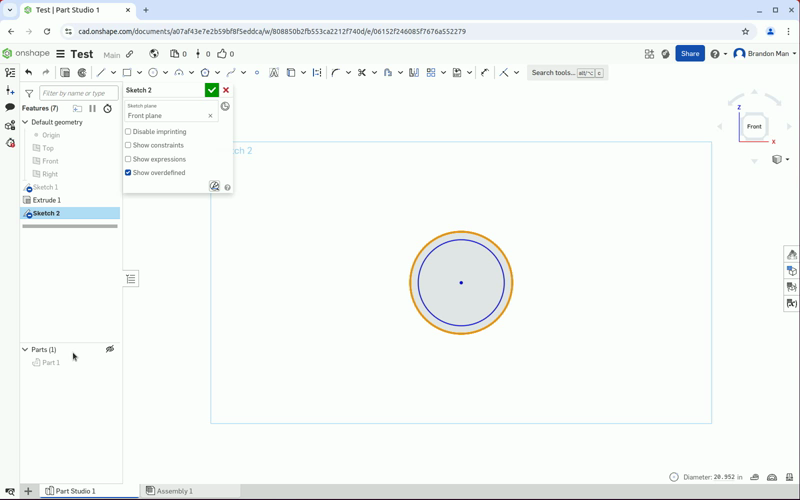
key(shift+e)
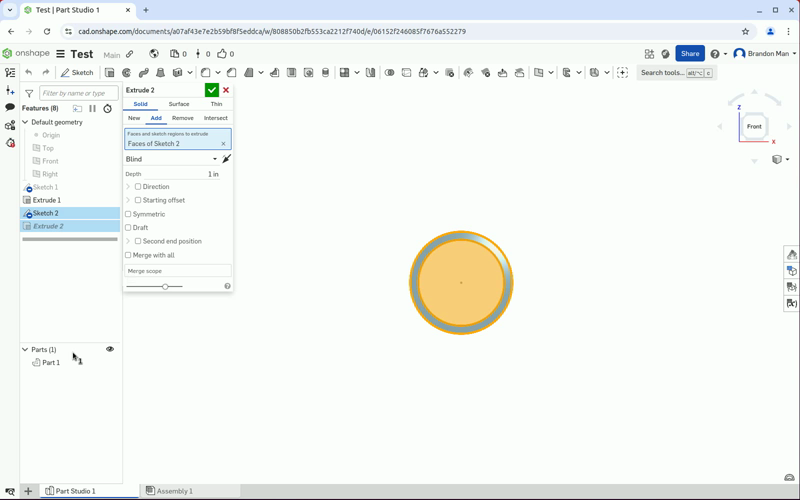
mouse_move(143, 106)
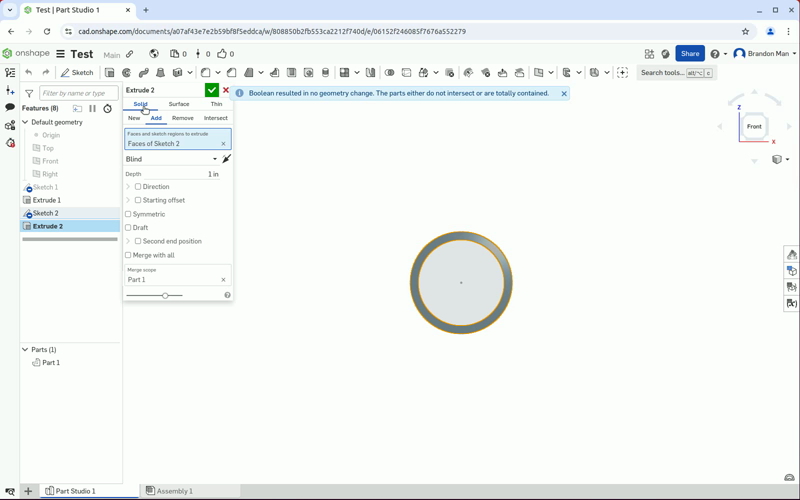
click(143, 106)
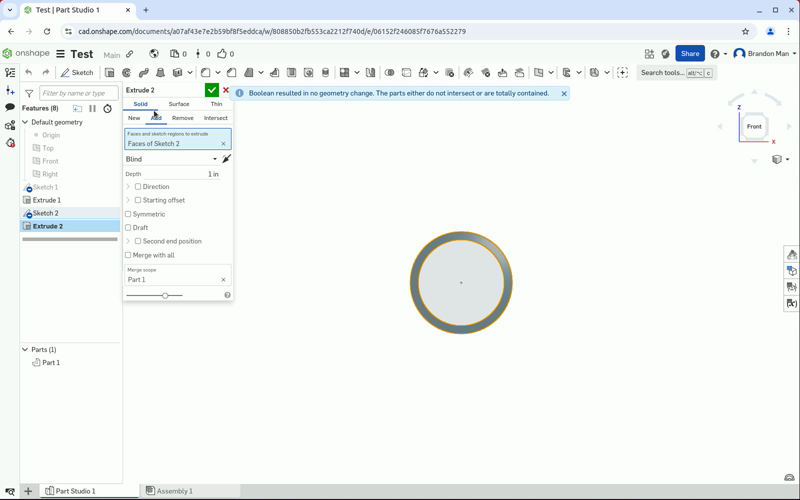
mouse_move(186, 120)
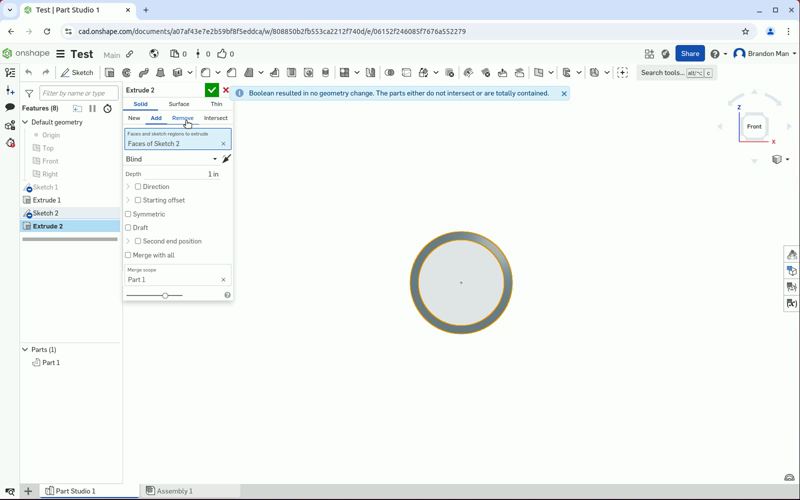
click(186, 120)
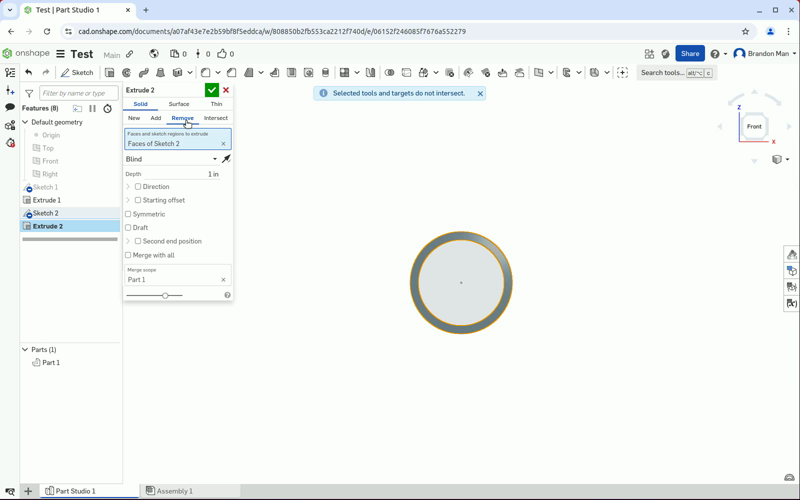
key(tab, 4)
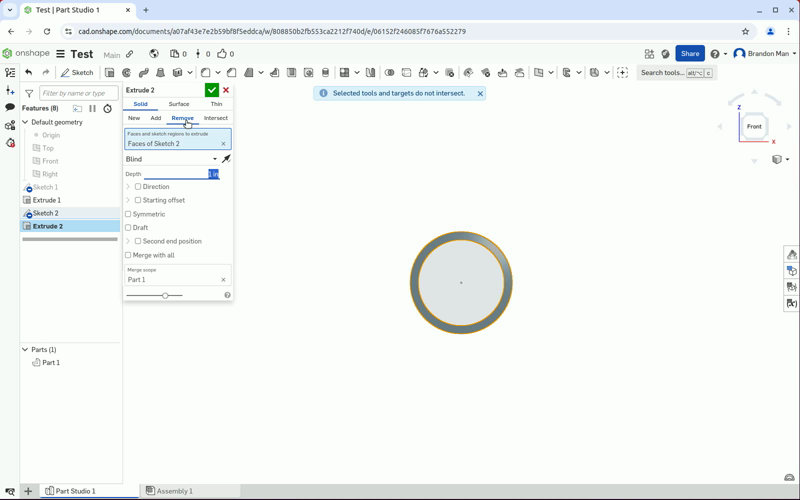
text(23.108)
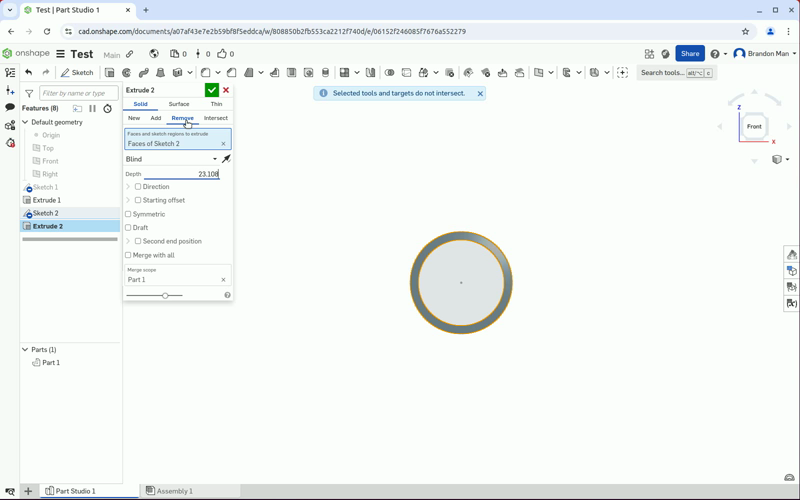
key(tab, 6)
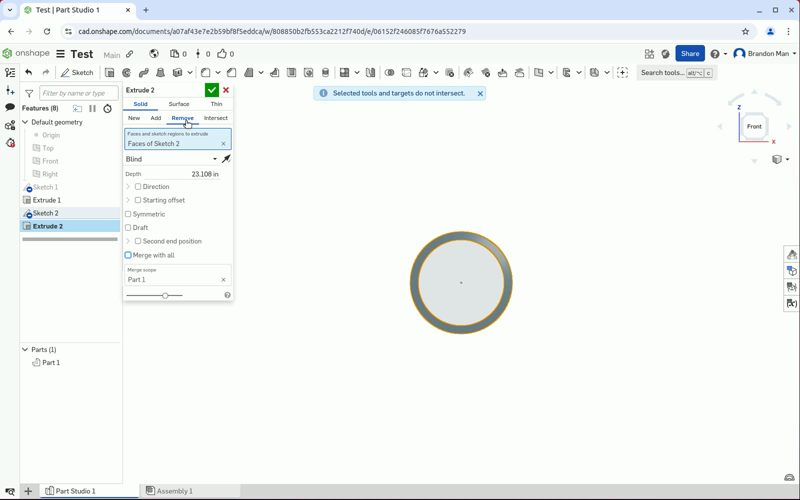
key(space)
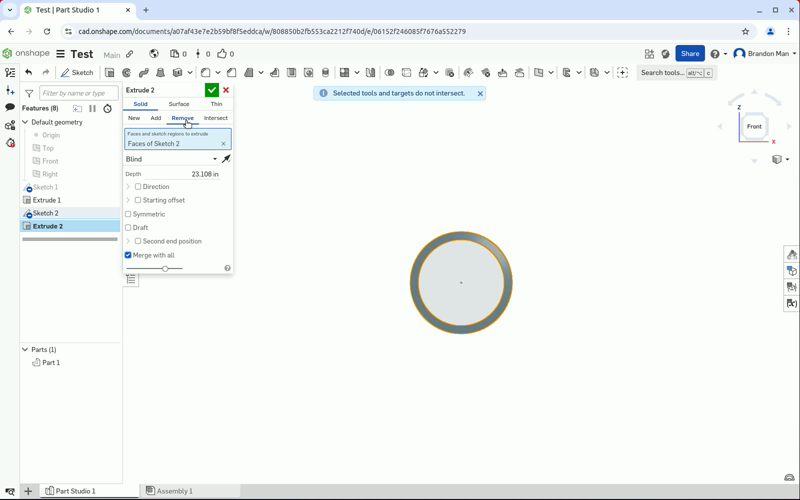
key(enter)
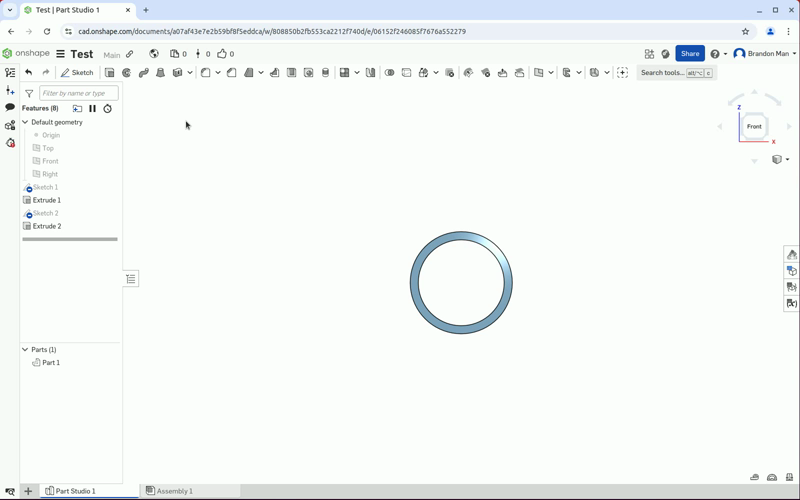
key(shift+h)
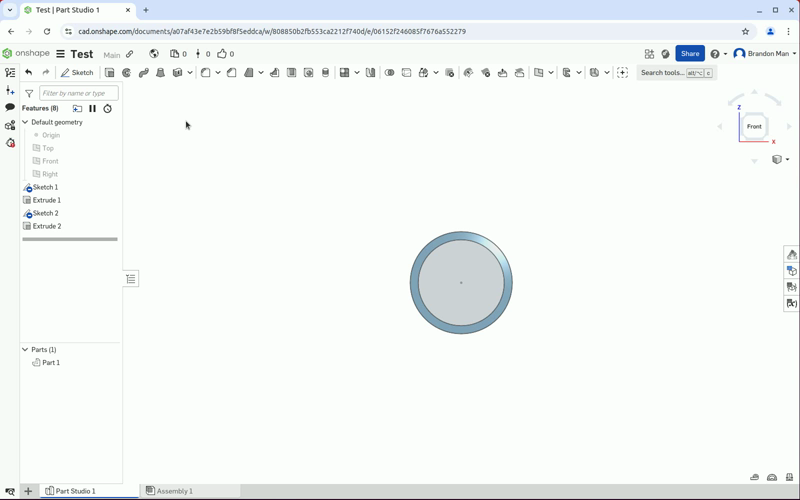
key(shift+h)
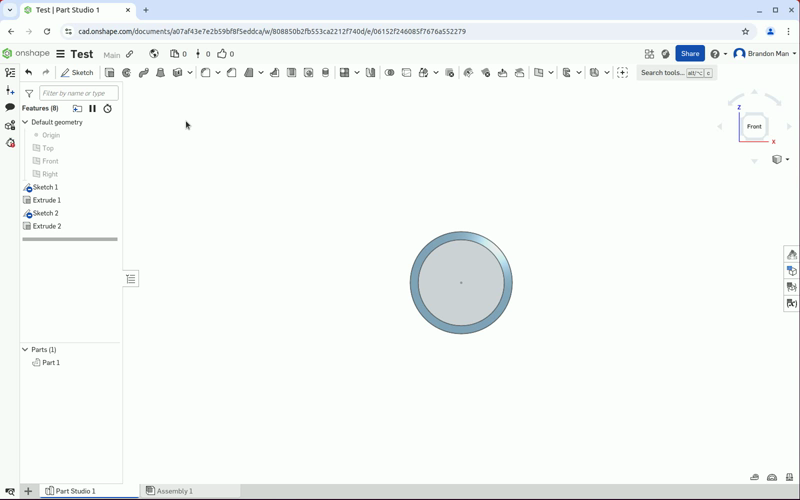
key(shift+7)
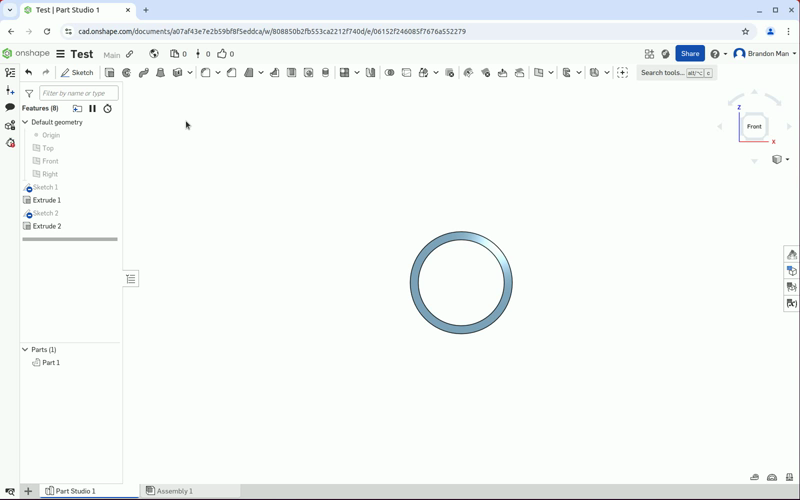
key(left, 2)
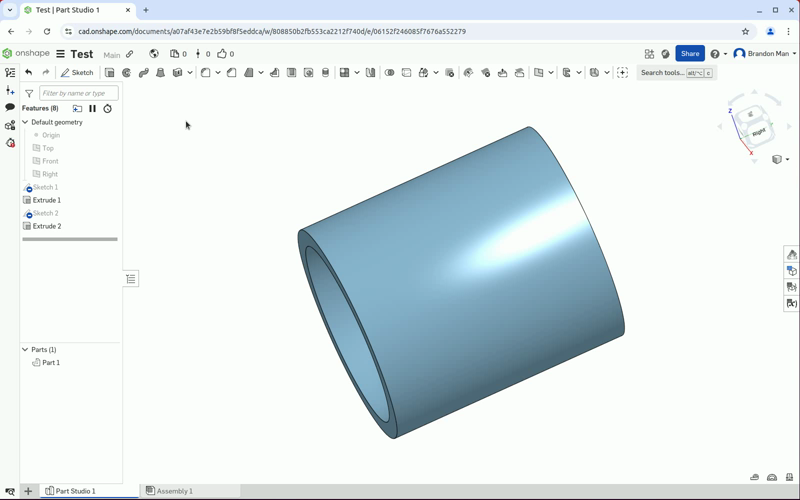
key(down, 2)
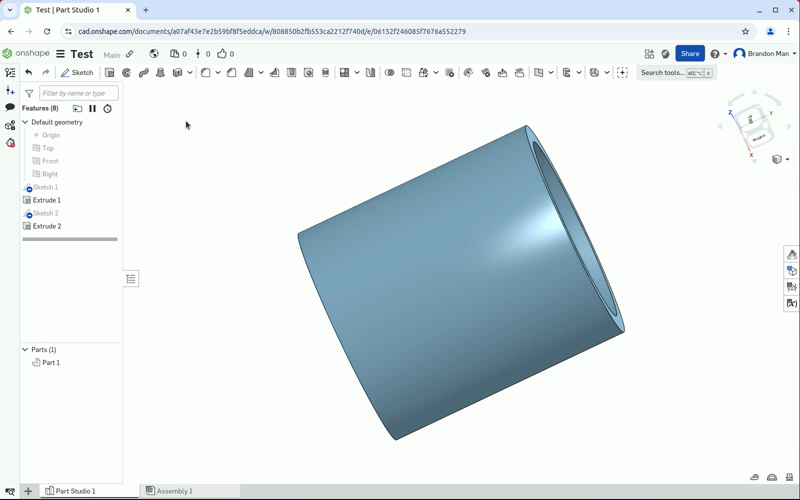
key(up, 2)
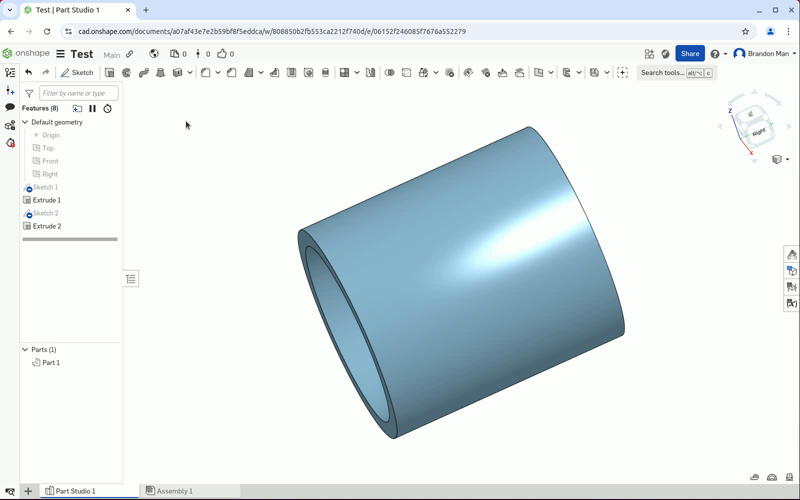
key(right, 2)
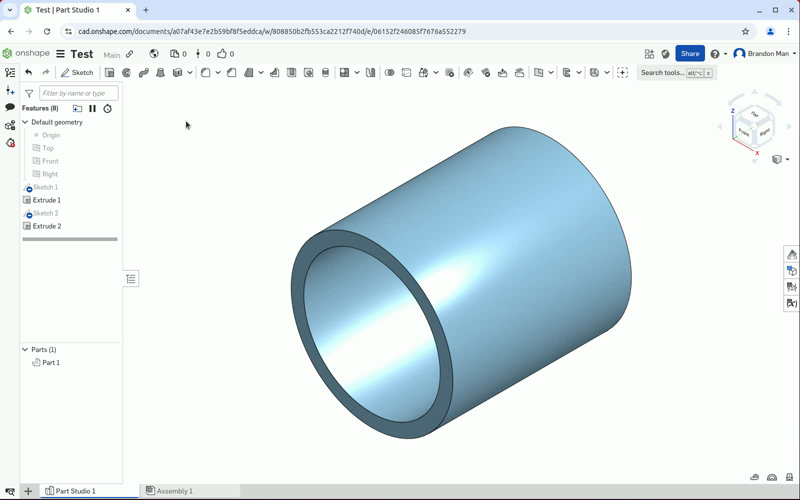
mouse_move(73, 189)
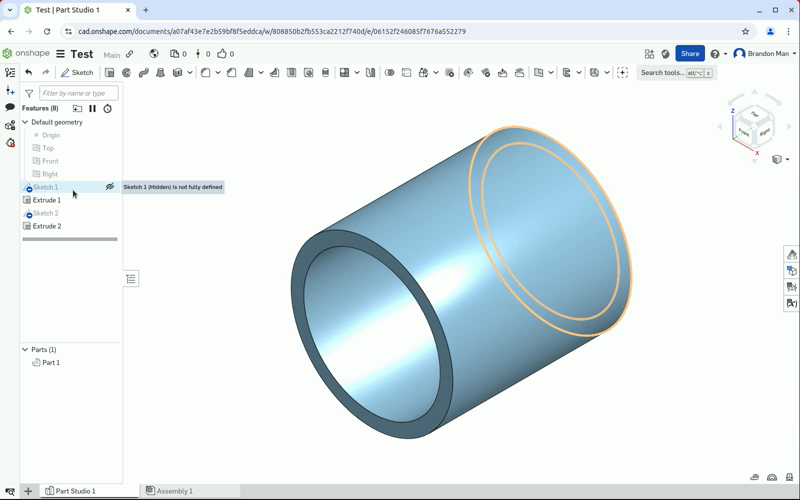
click(73, 189)